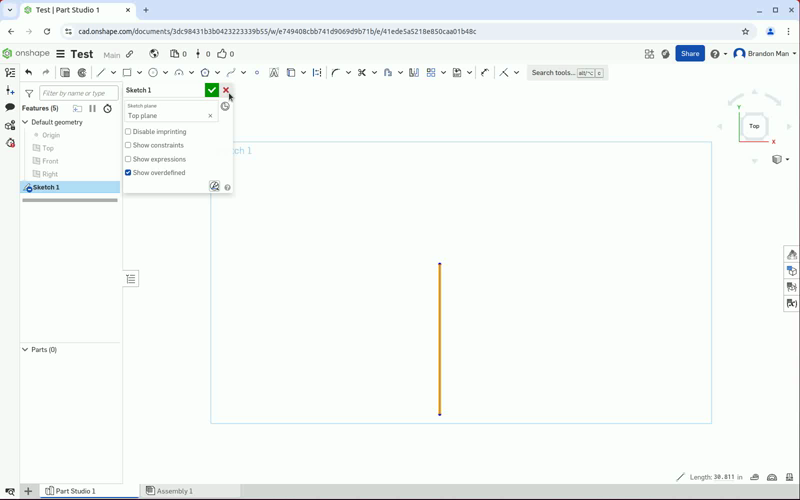
key(shift+h)
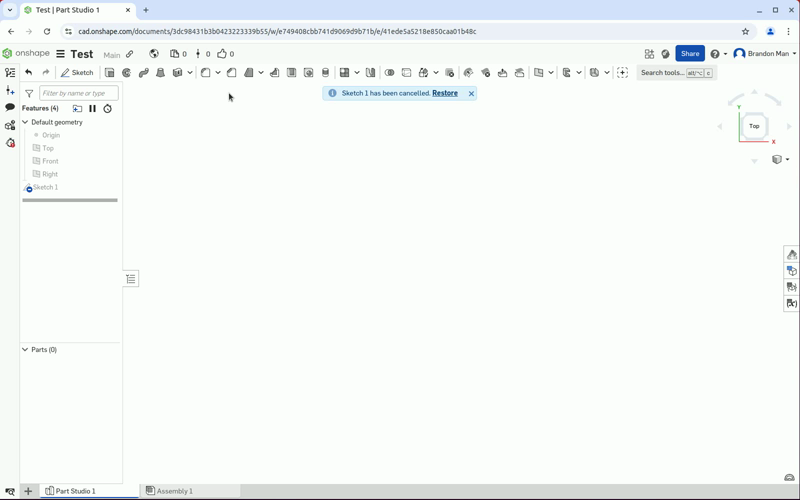
mouse_move(73, 352)
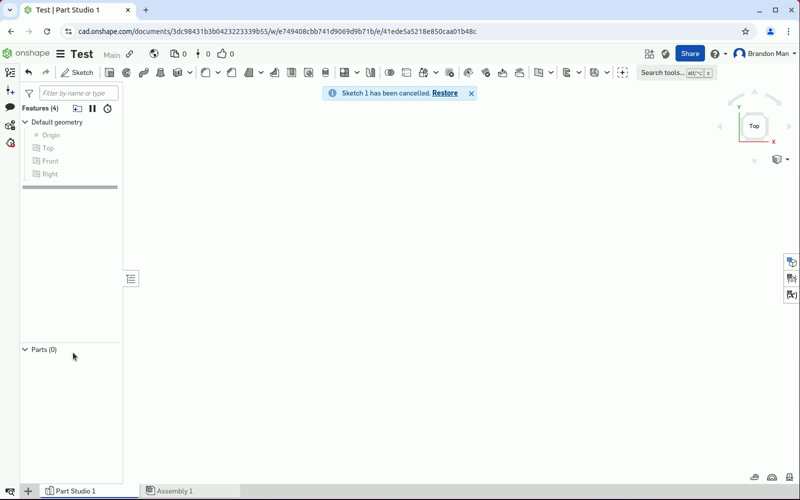
key(y)
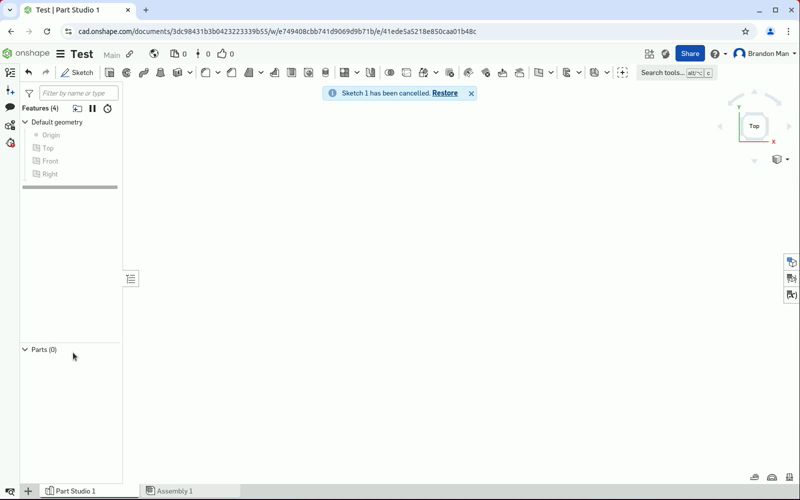
key(shift+p)
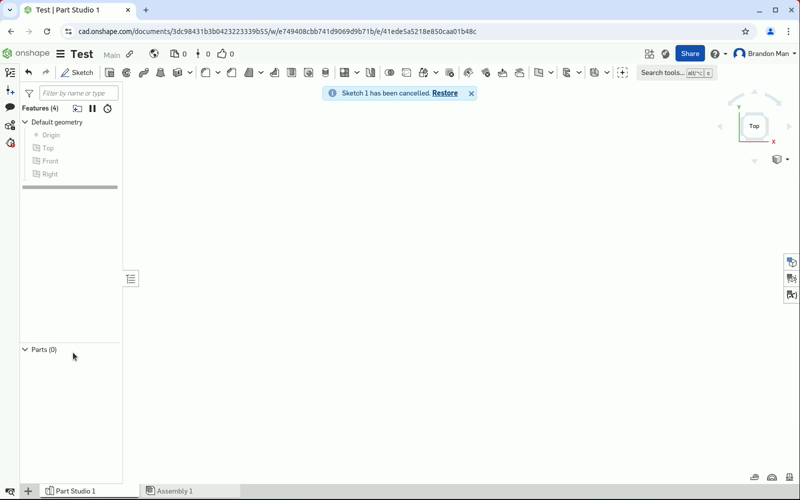
key(space)
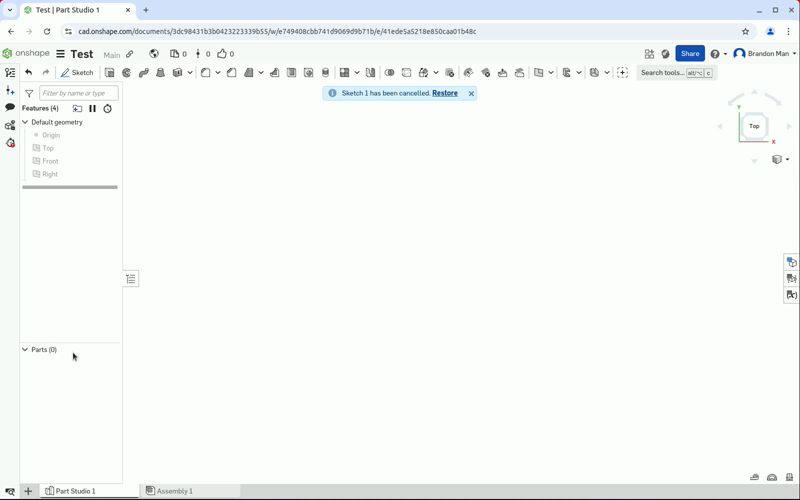
key_down(shift)
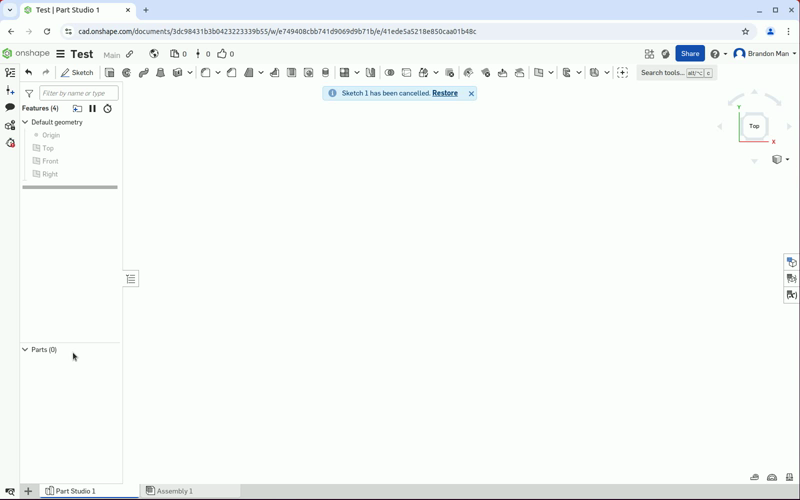
key(up)
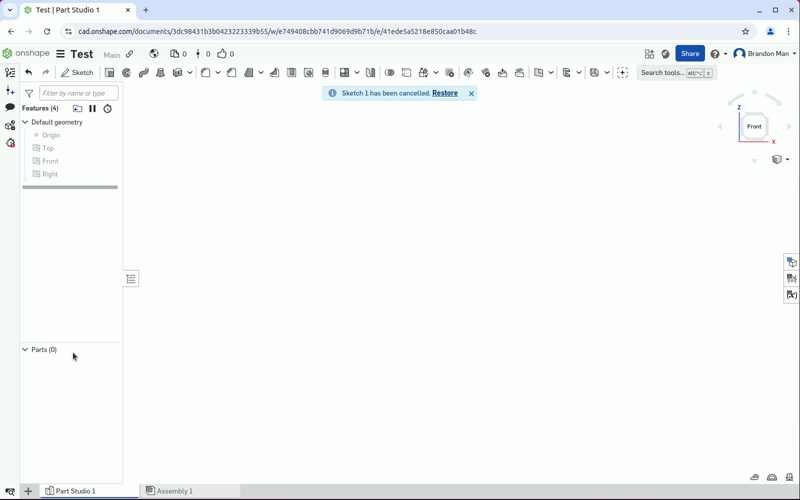
key_up(shift)
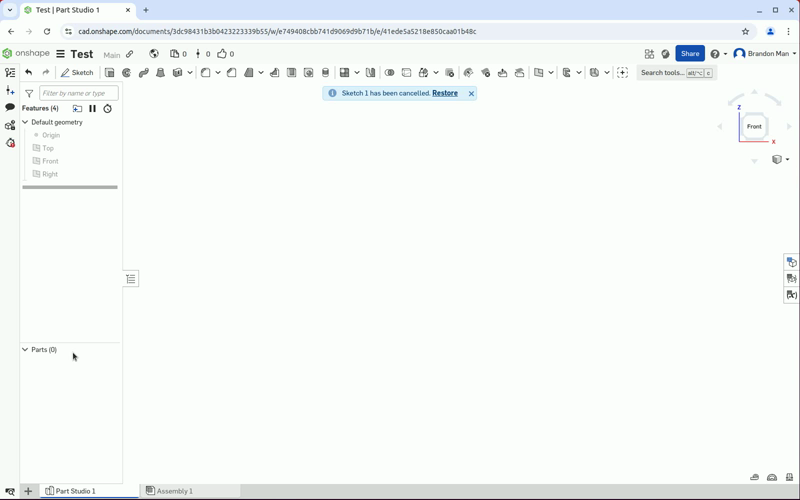
mouse_move(73, 352)
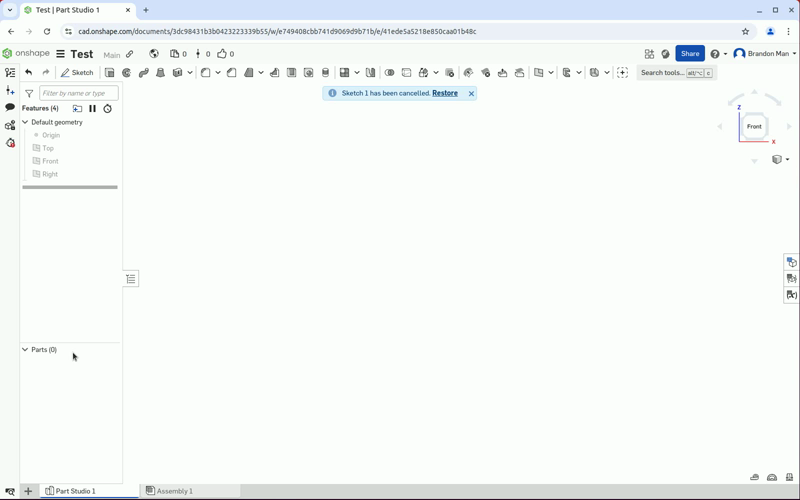
key(shift+y)
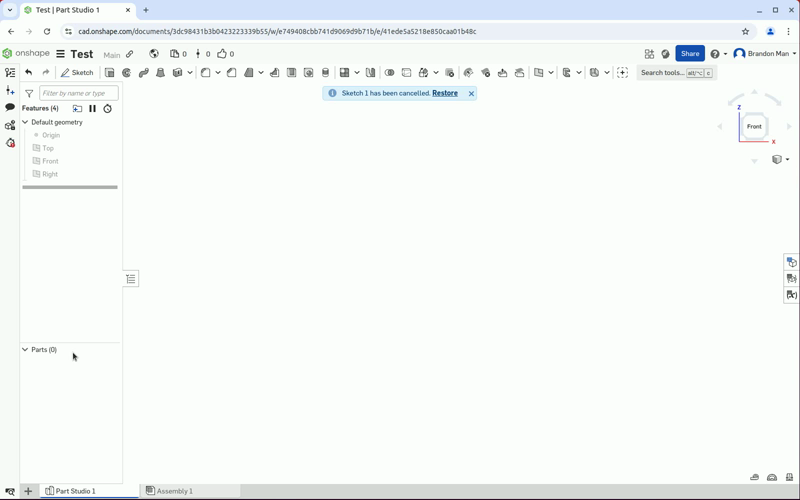
key(shift+s)
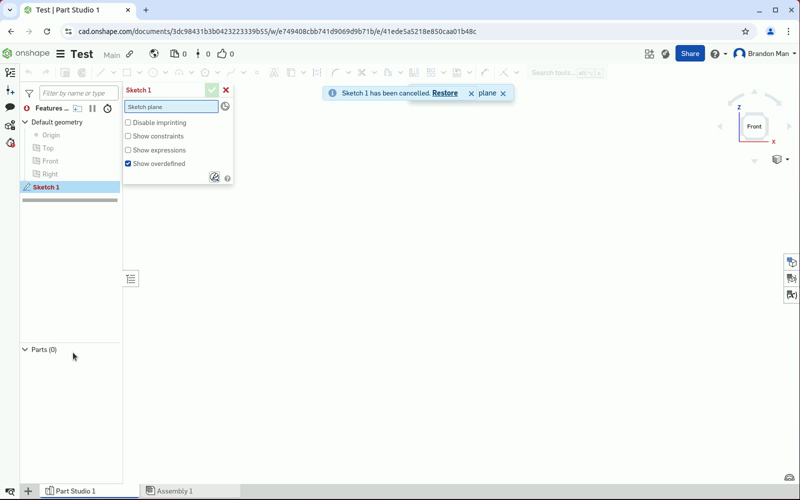
mouse_move(73, 163)
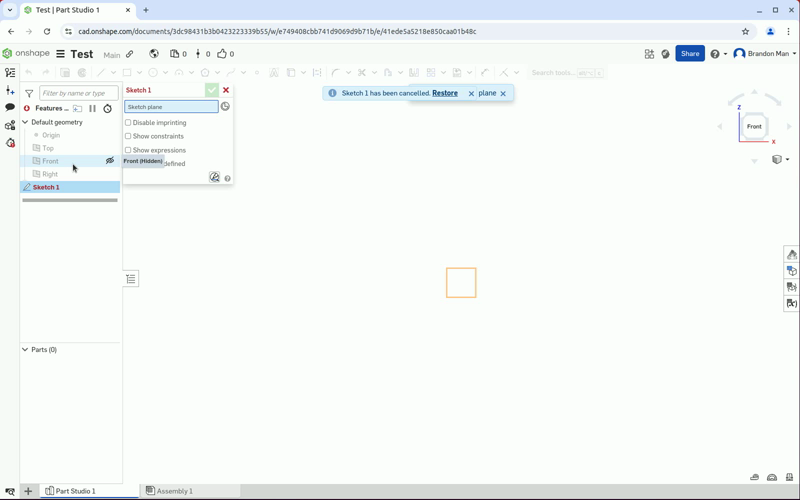
click(73, 163)
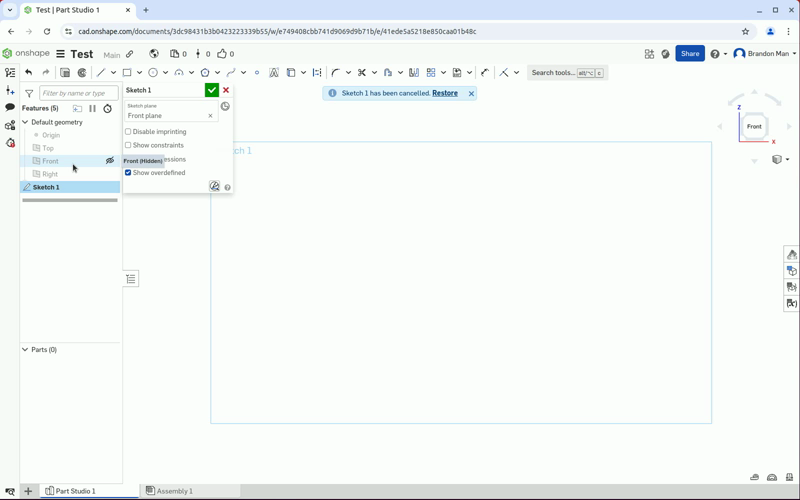
mouse_move(73, 352)
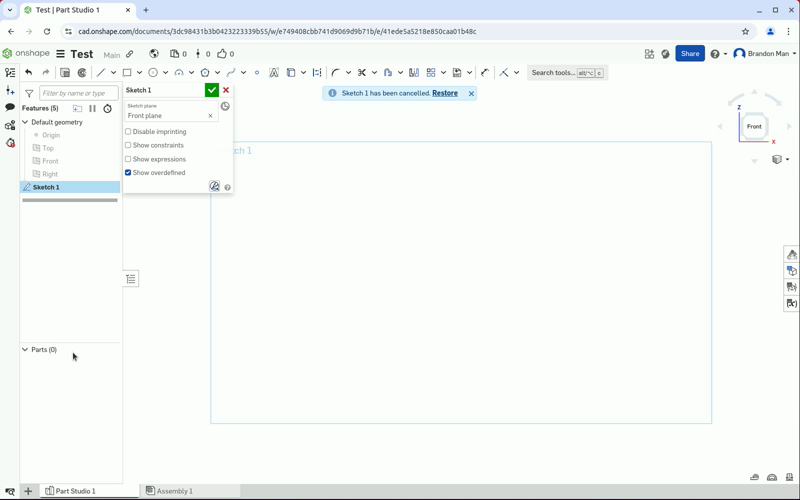
key(y)
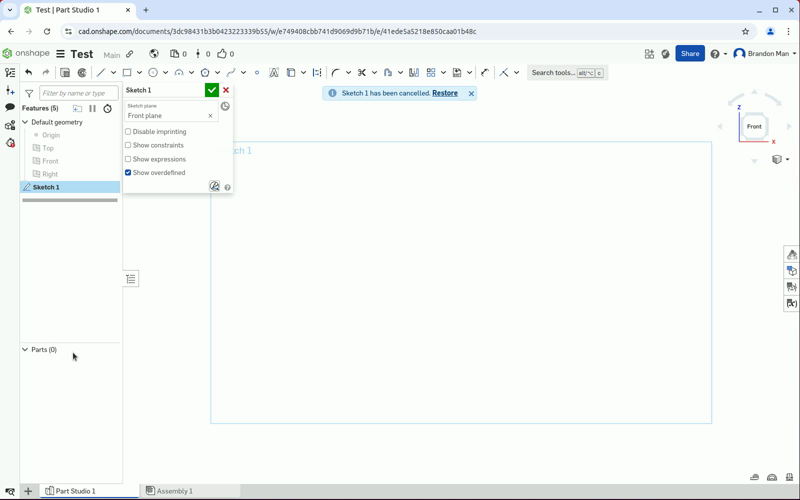
key(l)
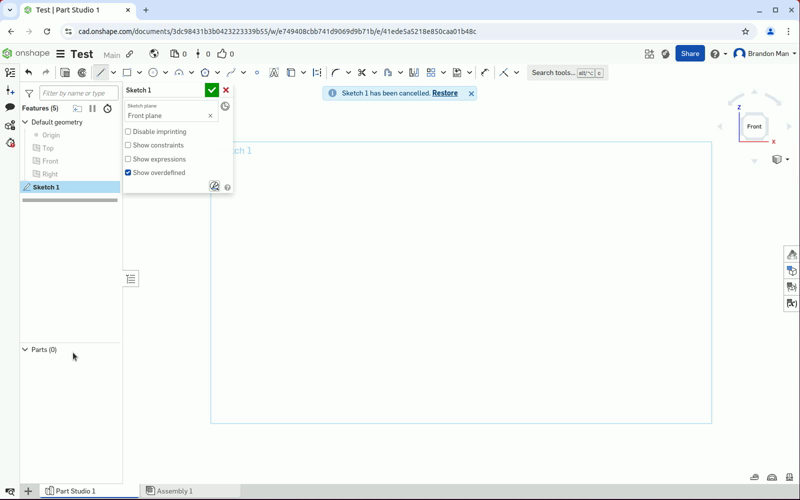
key_down(shift)
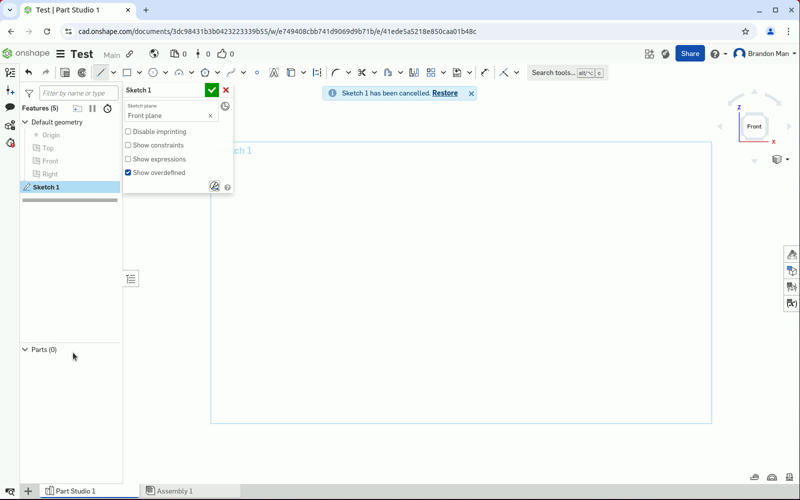
mouse_move(359, 261)
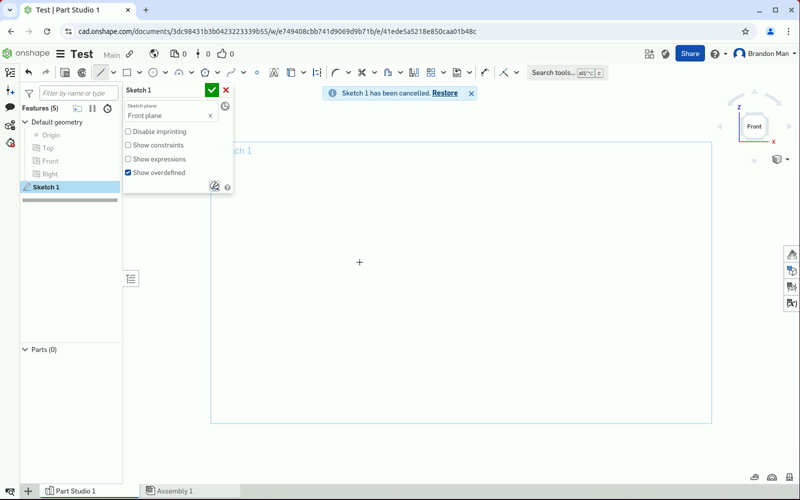
click(359, 261)
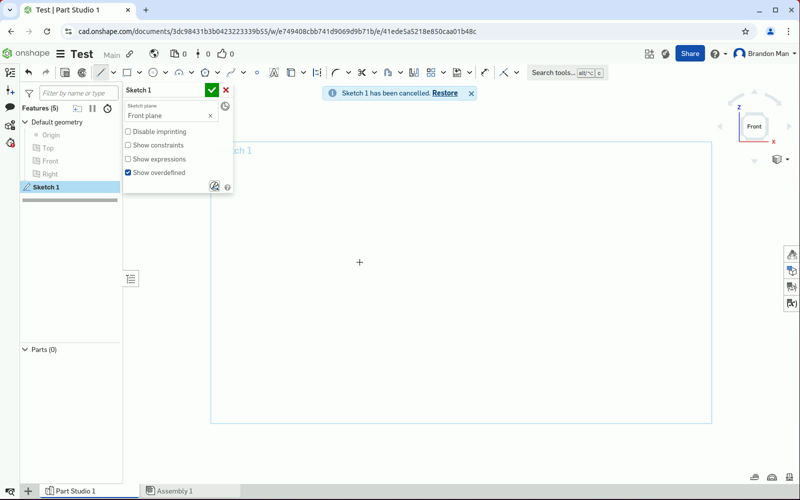
key_up(shift)
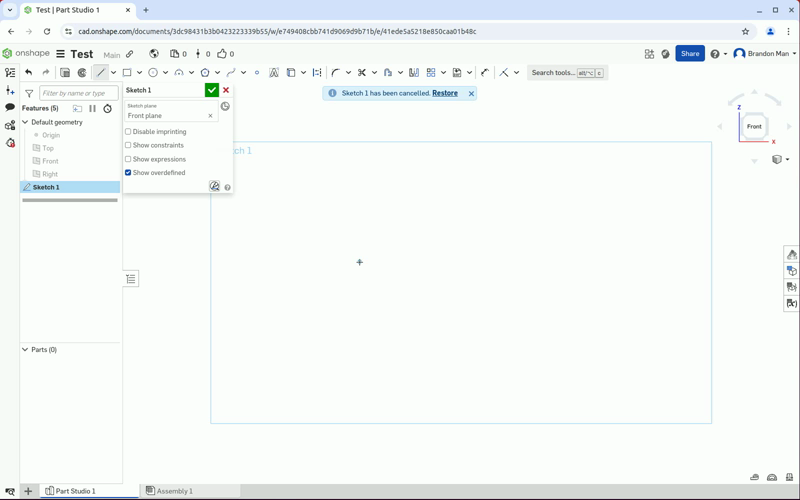
key_down(shift)
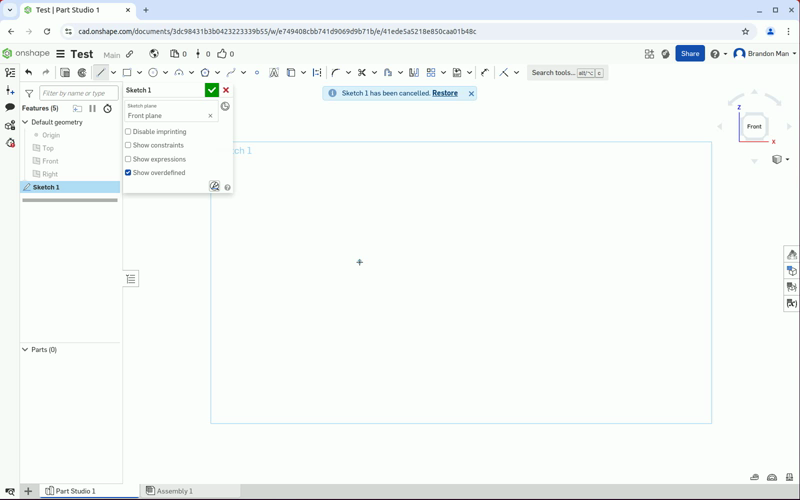
mouse_move(460, 390)
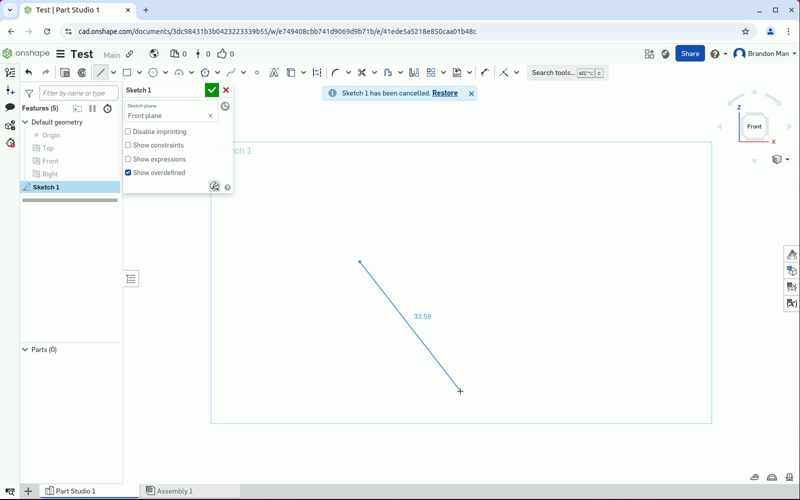
click(460, 390)
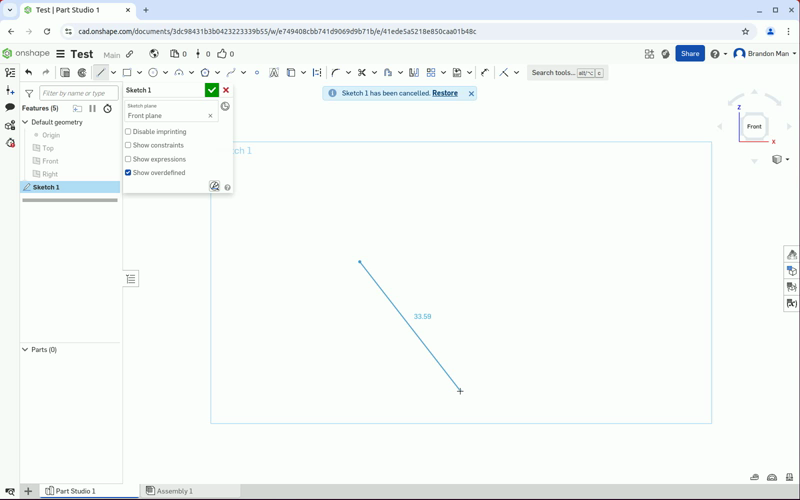
key_up(shift)
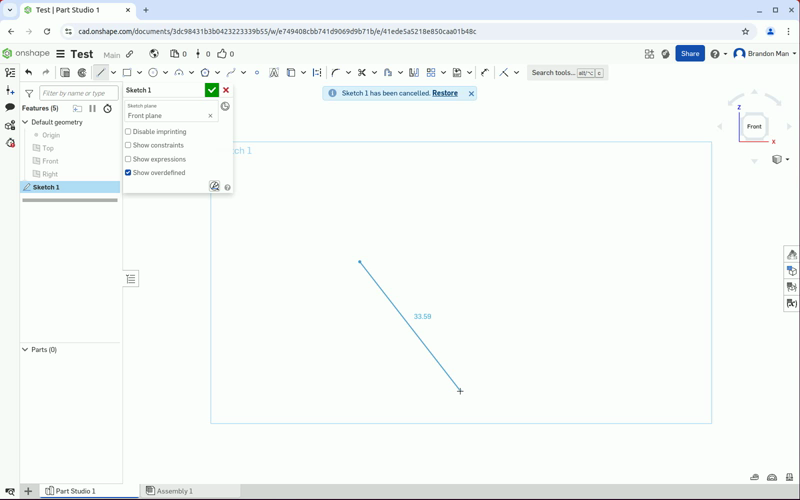
key_down(shift)
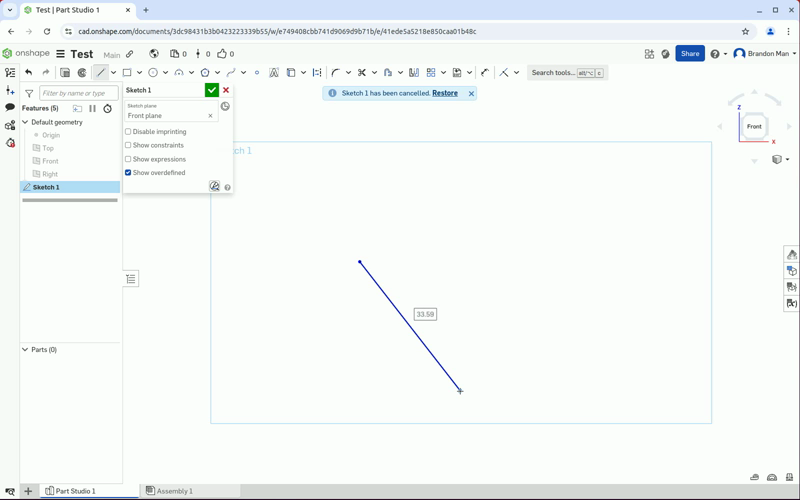
mouse_move(460, 223)
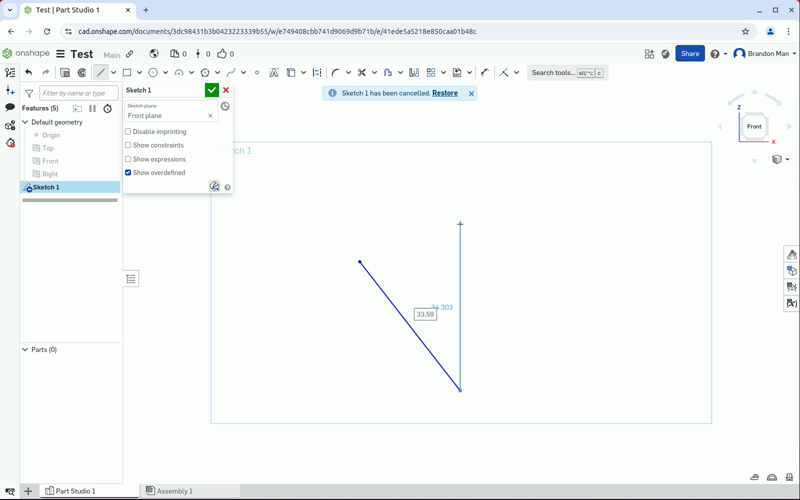
click(460, 223)
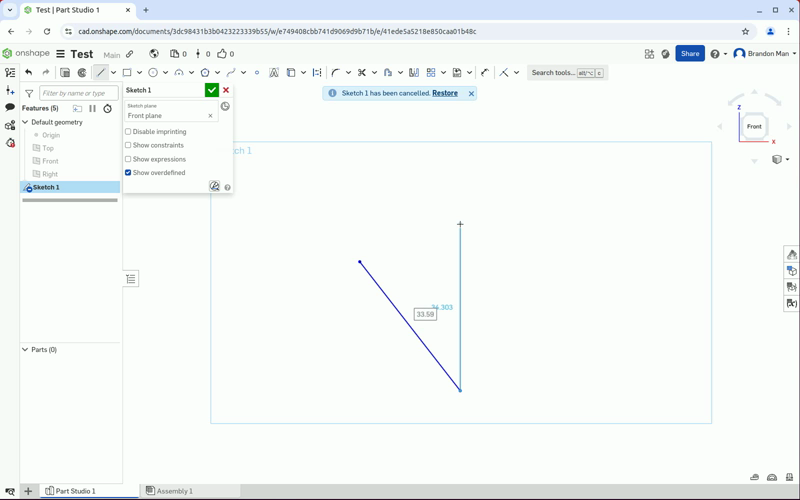
key_up(shift)
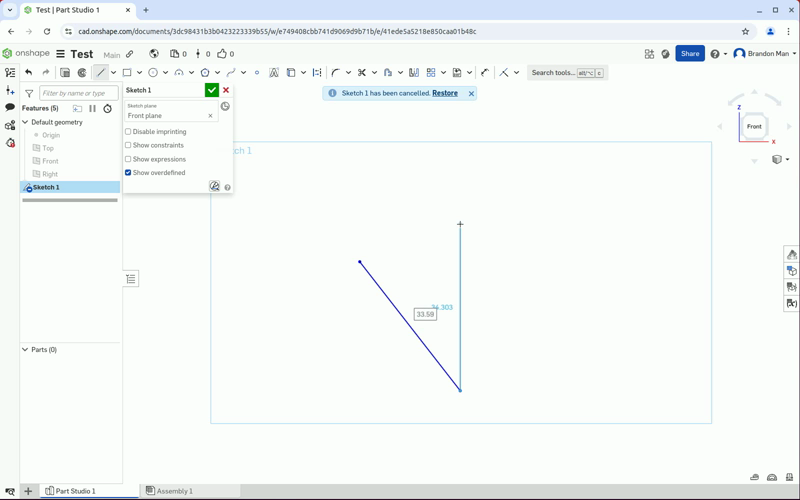
key(esc)
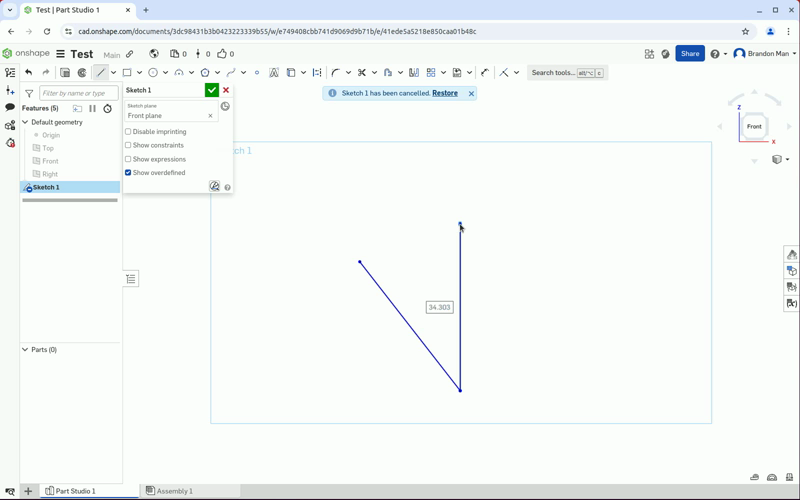
key(a)
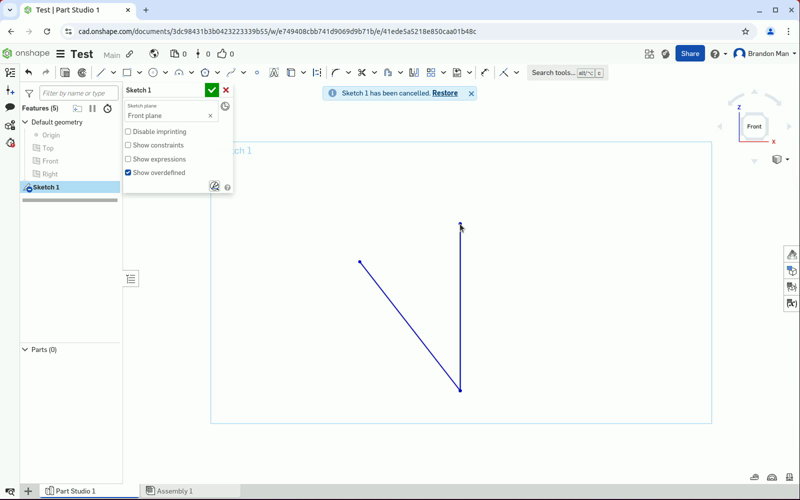
mouse_move(460, 223)
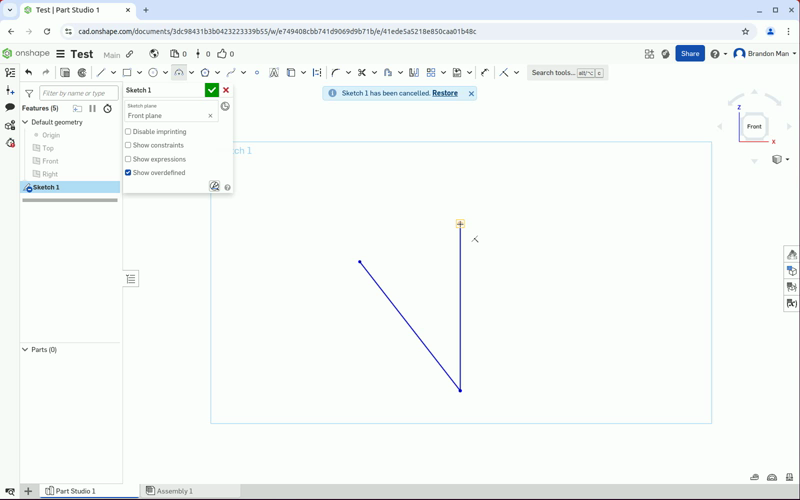
click(460, 223)
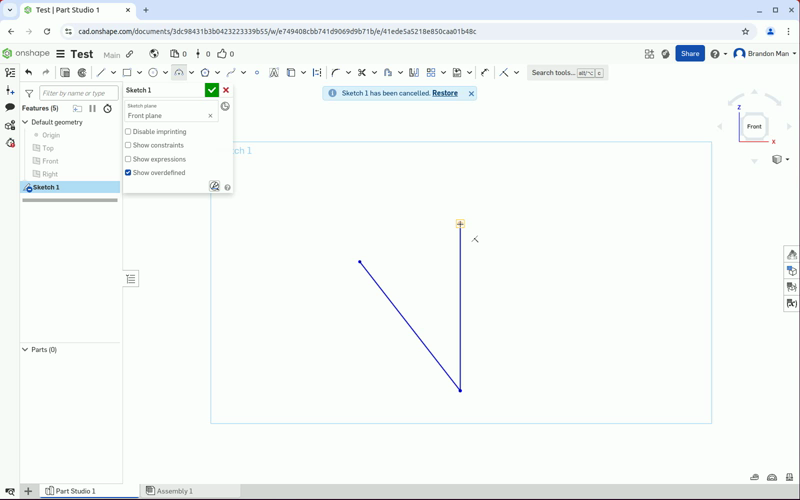
mouse_move(359, 261)
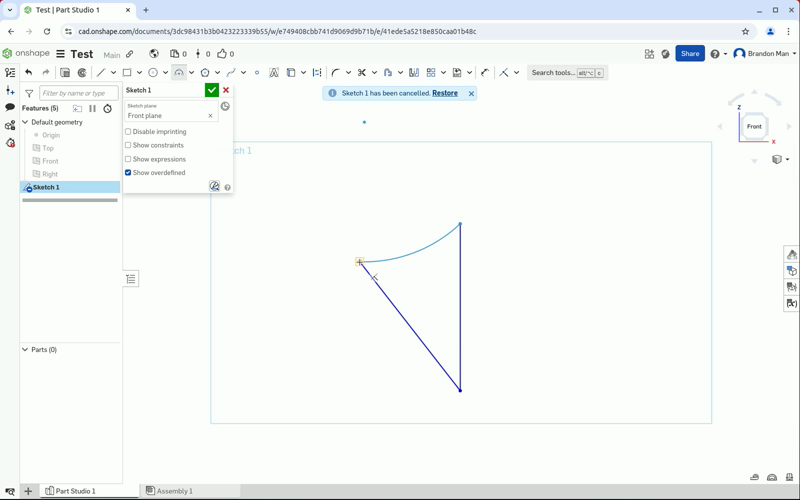
click(359, 261)
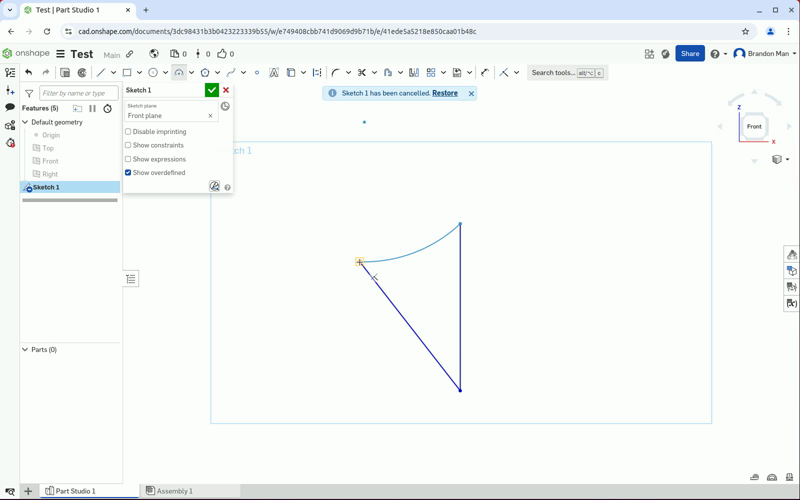
key_down(shift)
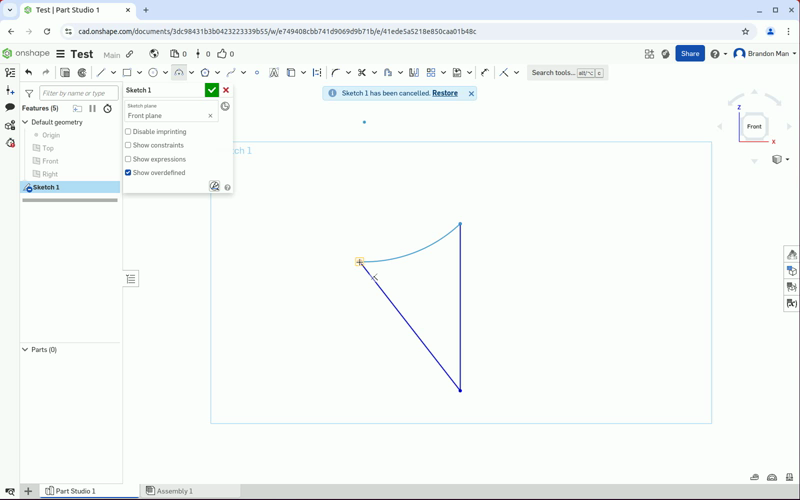
mouse_move(384, 174)
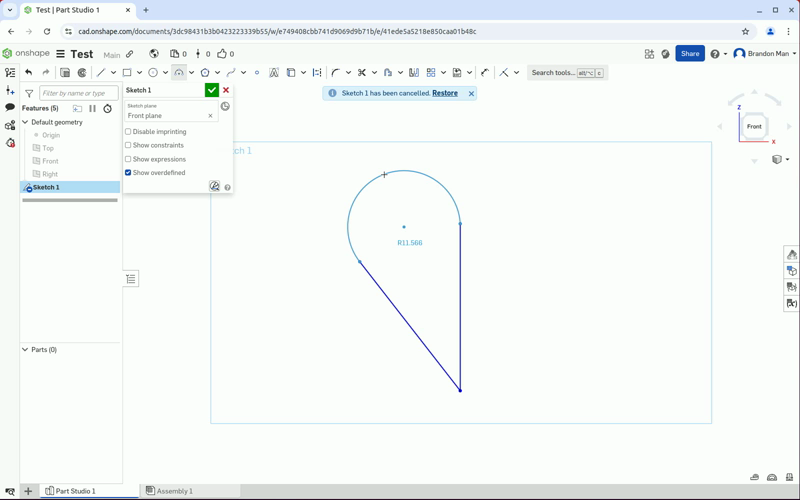
click(384, 174)
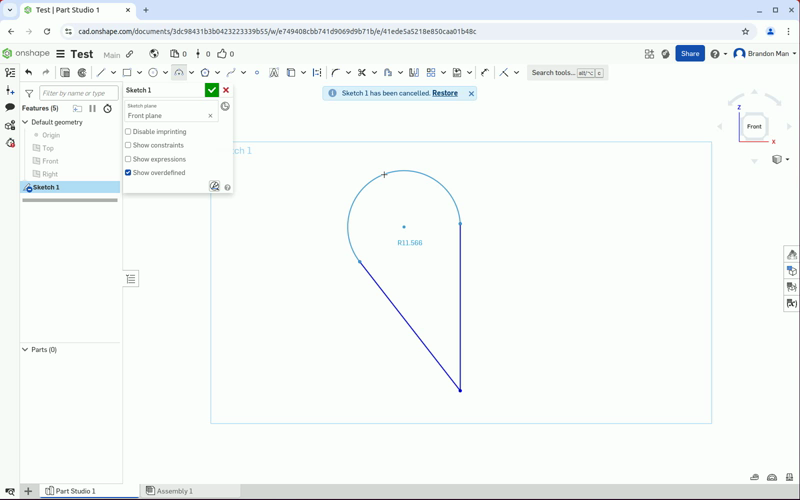
key_up(shift)
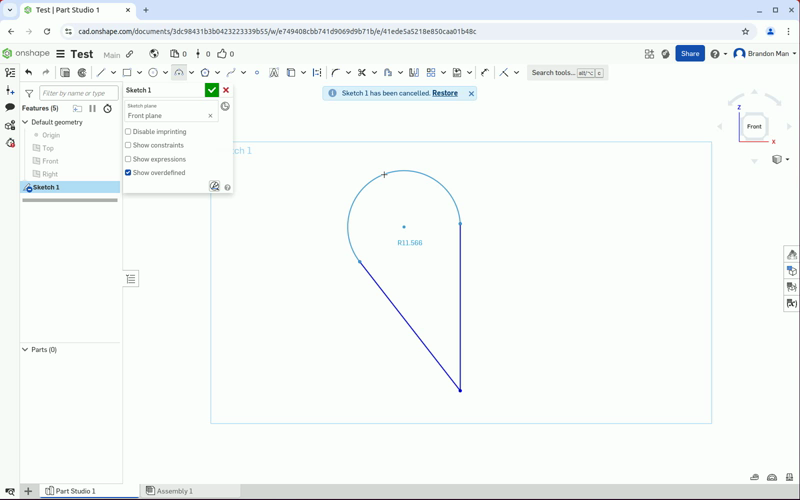
key(esc)
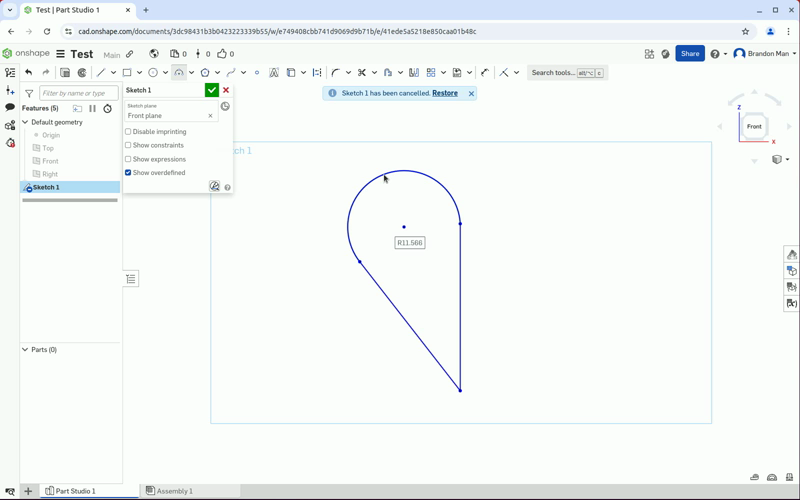
mouse_move(411, 273)
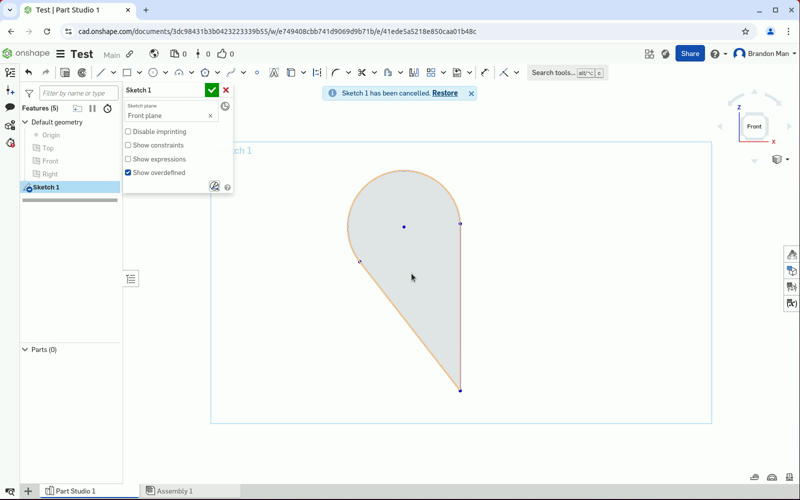
click(411, 273)
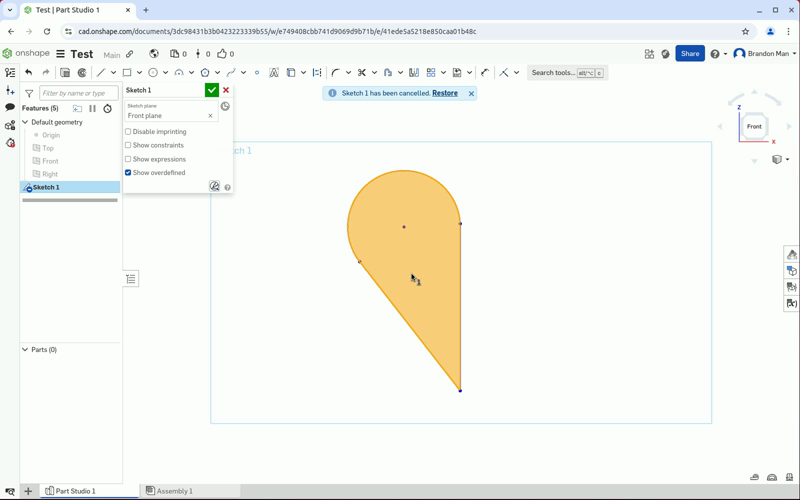
mouse_move(73, 352)
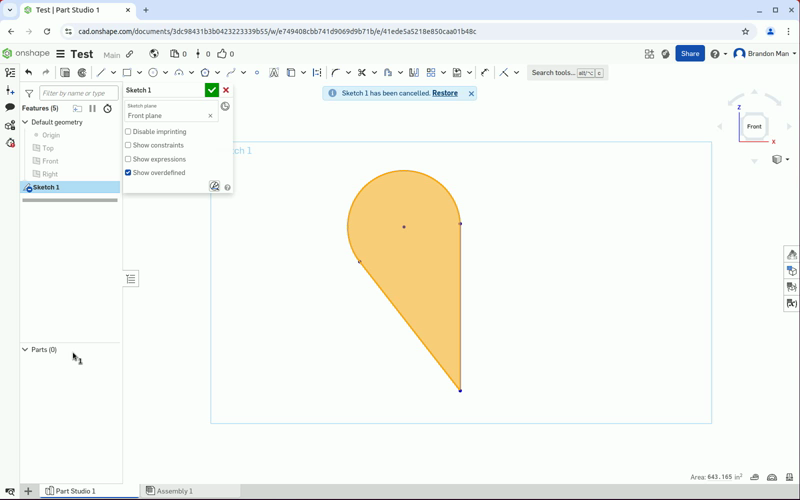
key(shift+y)
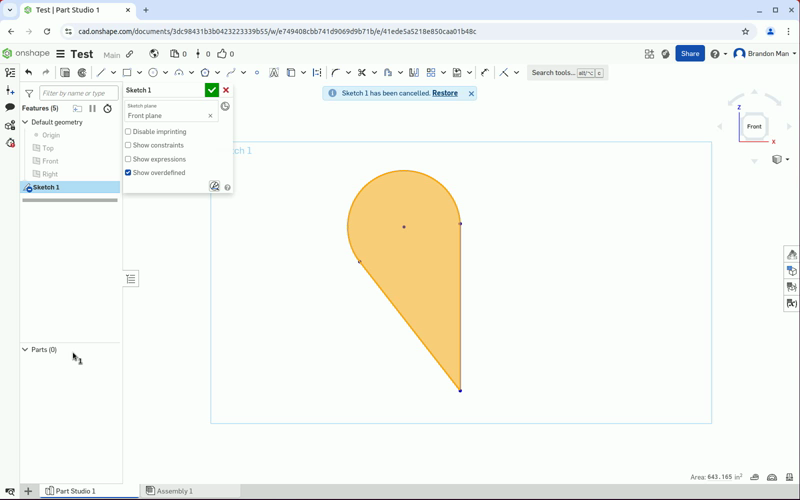
key(shift+e)
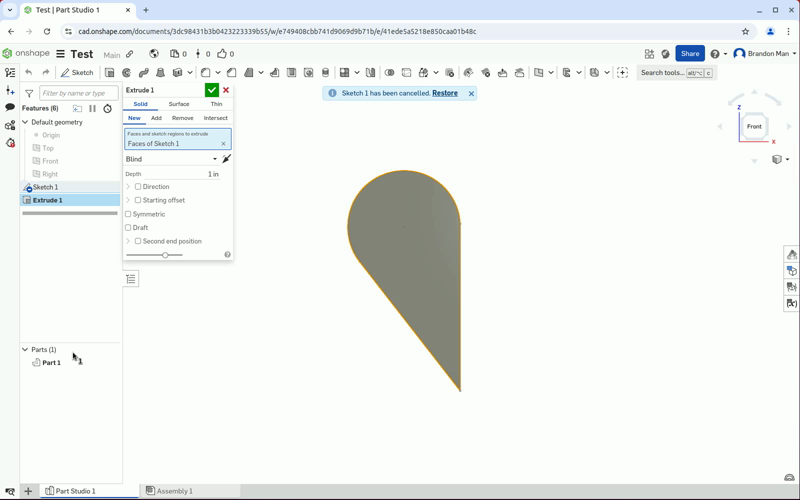
mouse_move(143, 106)
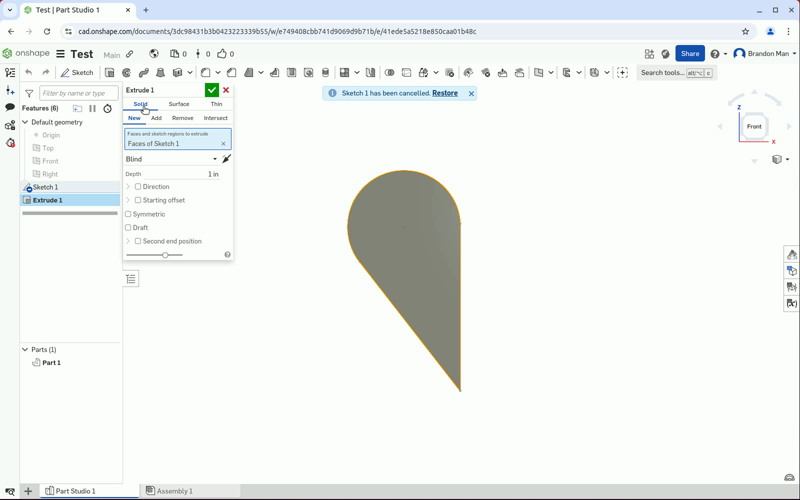
click(143, 106)
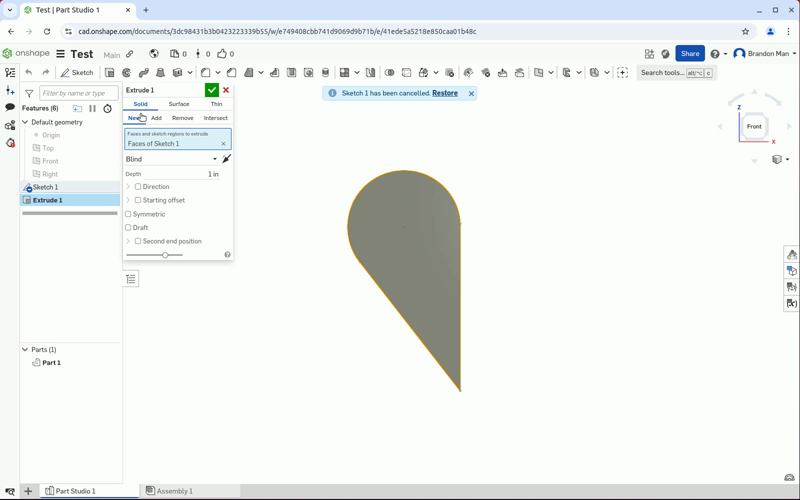
mouse_move(137, 120)
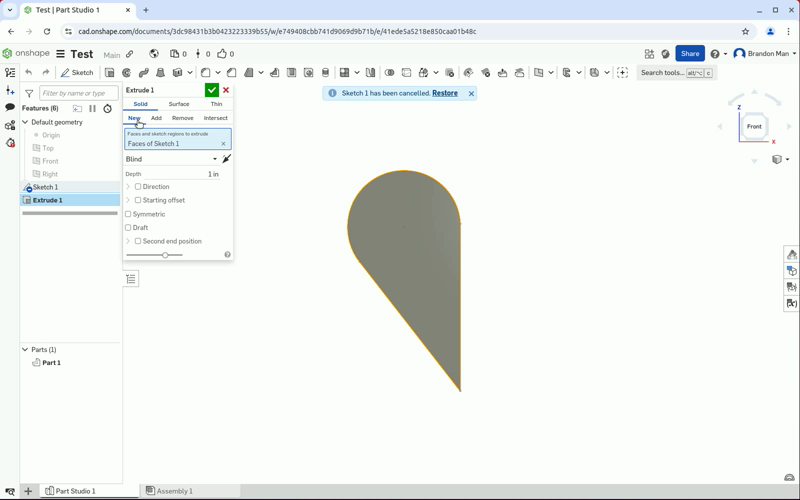
click(137, 120)
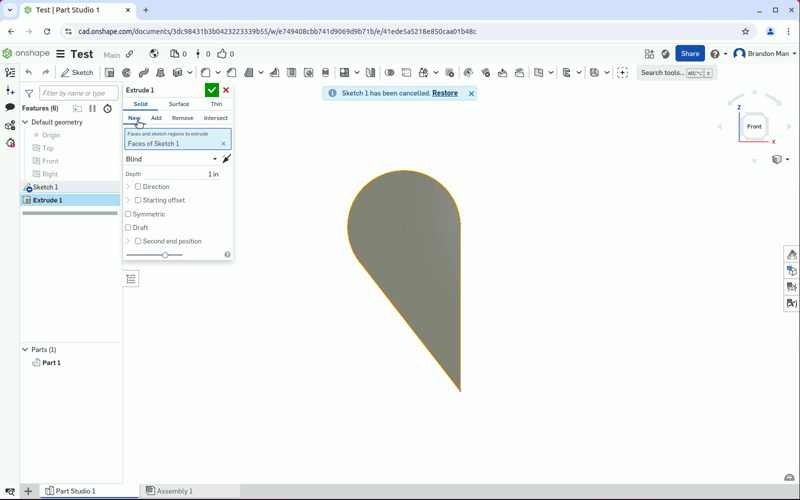
key(tab, 4)
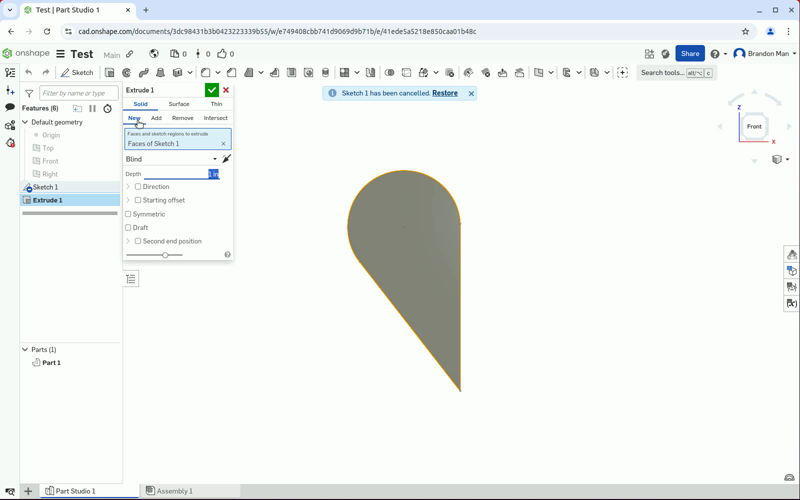
text(2.648)
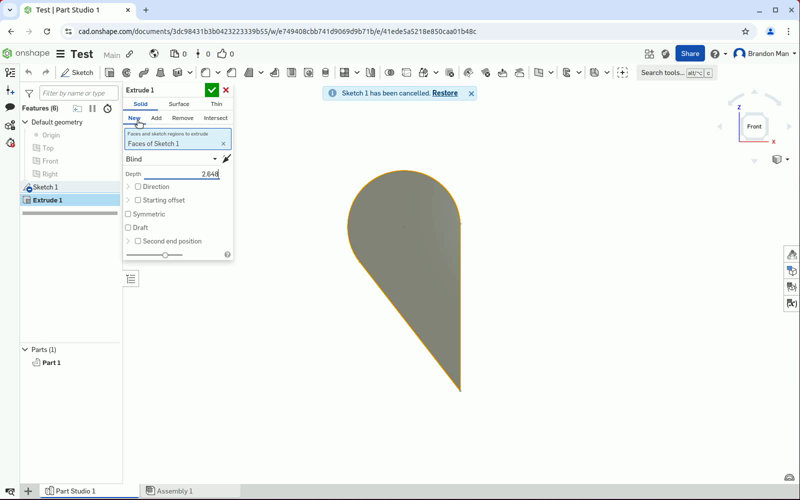
key(enter)
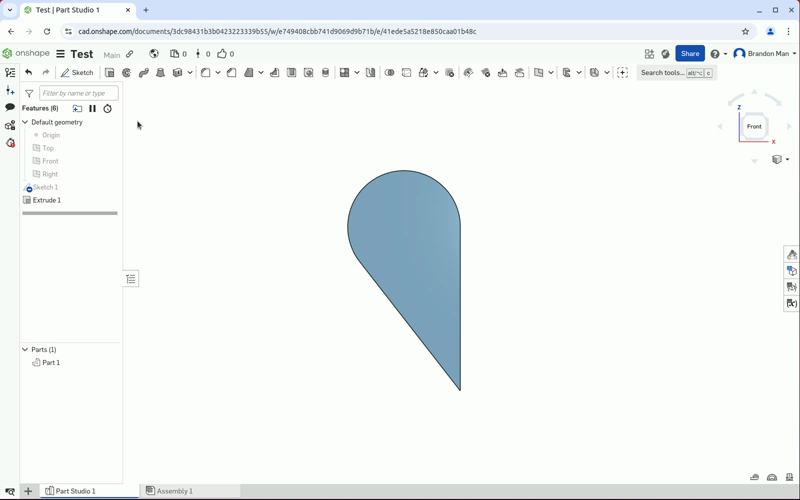
key(shift+h)
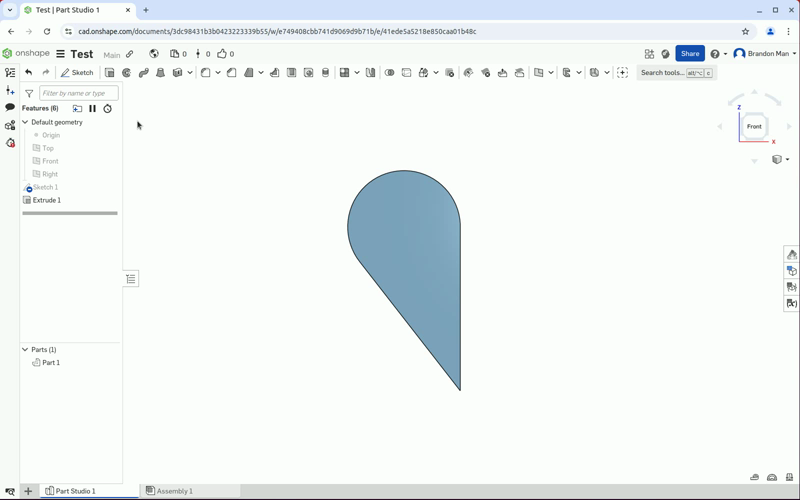
key(shift+h)
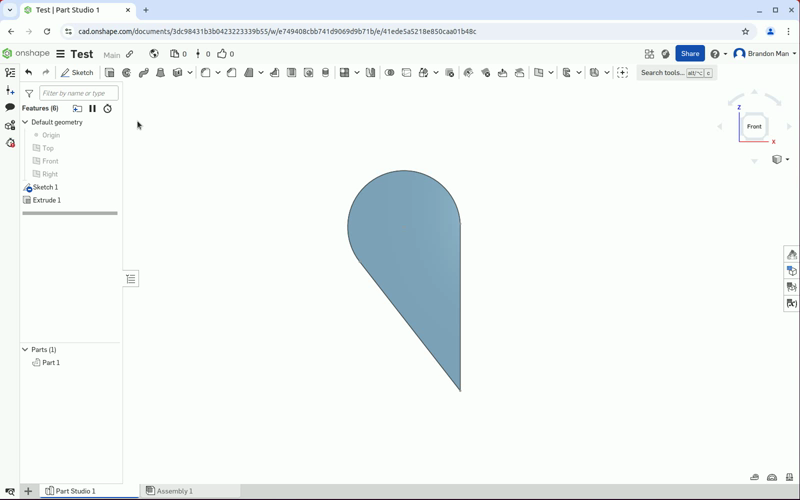
mouse_move(73, 189)
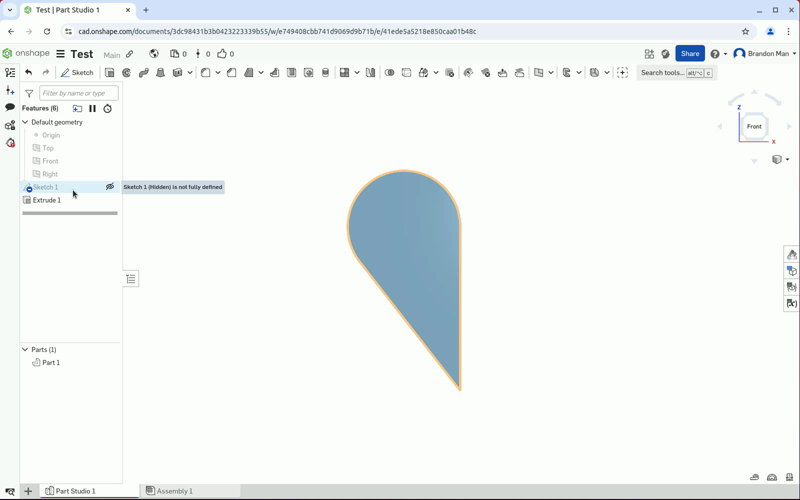
click(73, 189)
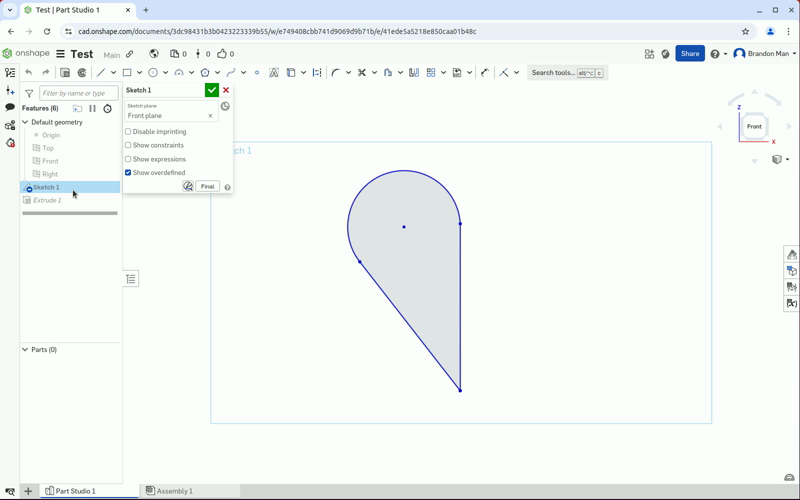
mouse_move(229, 92)
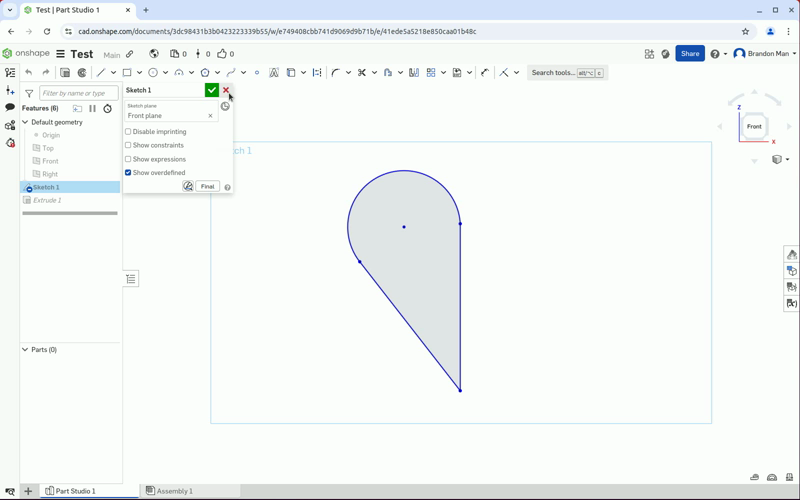
click(229, 92)
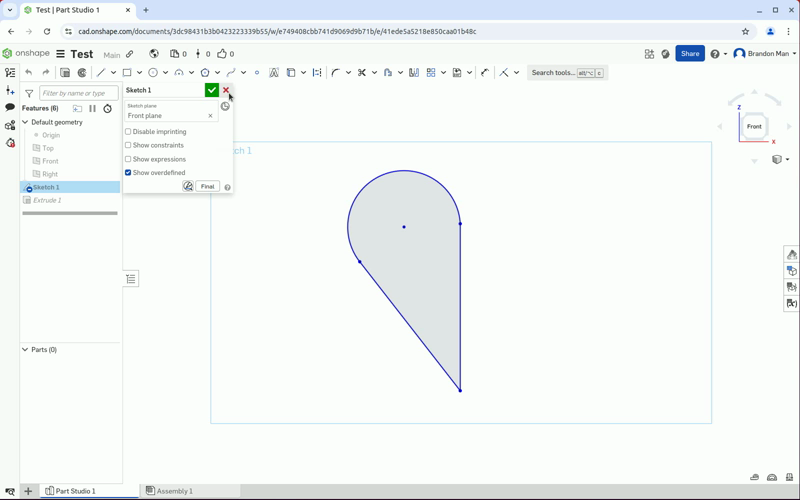
key(shift+s)
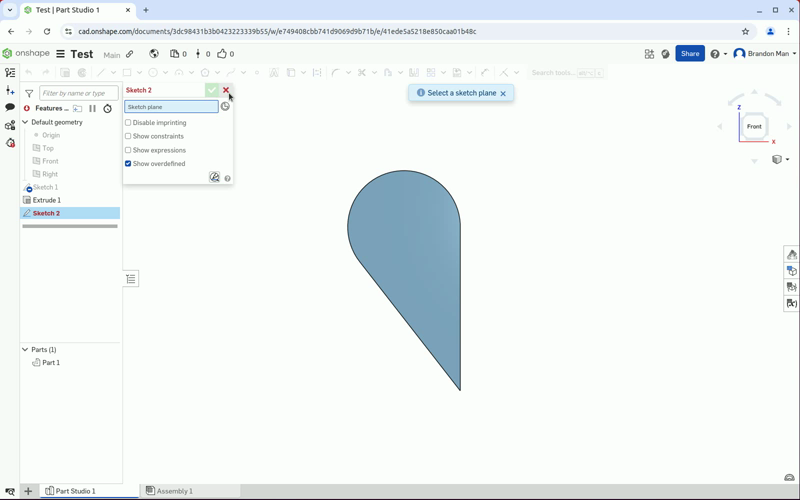
mouse_move(73, 163)
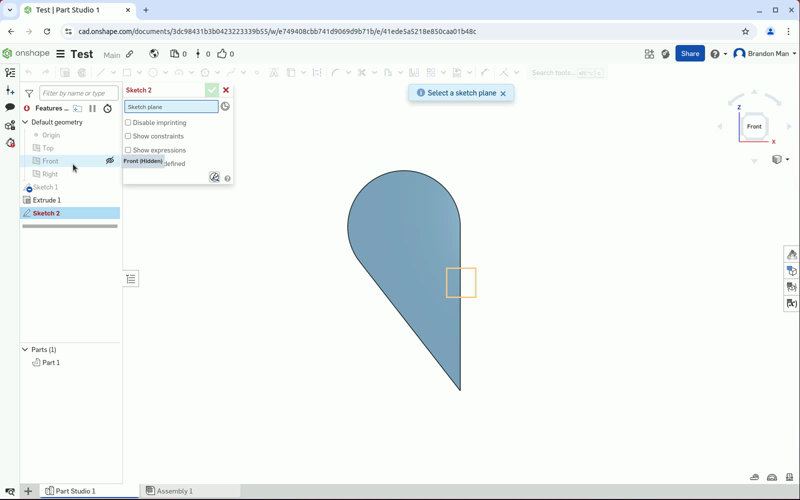
click(73, 163)
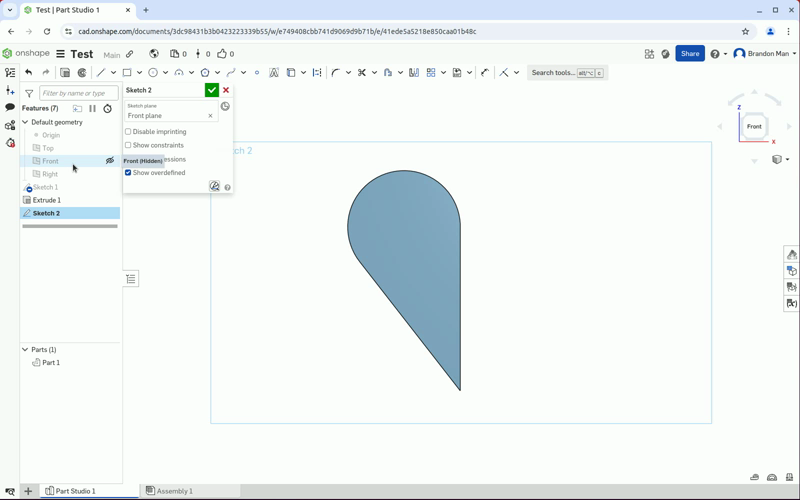
mouse_move(73, 352)
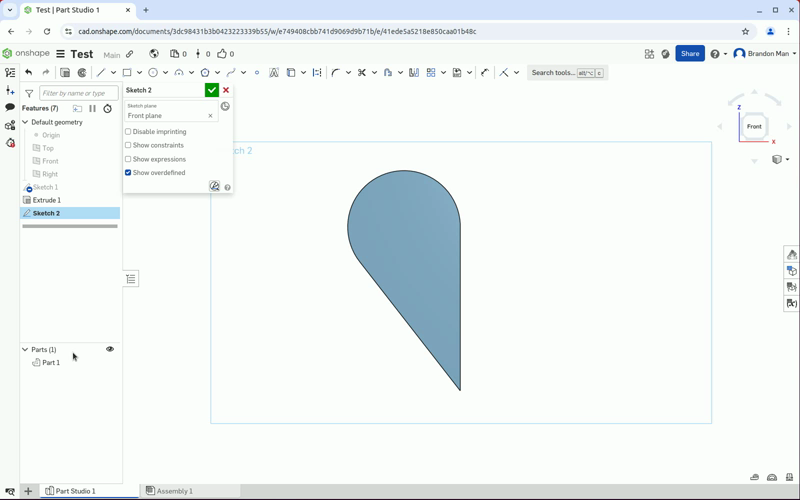
key(y)
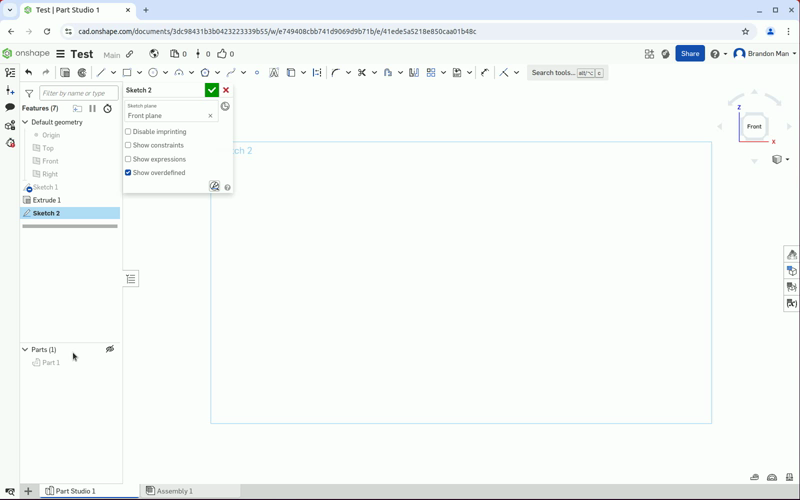
key(l)
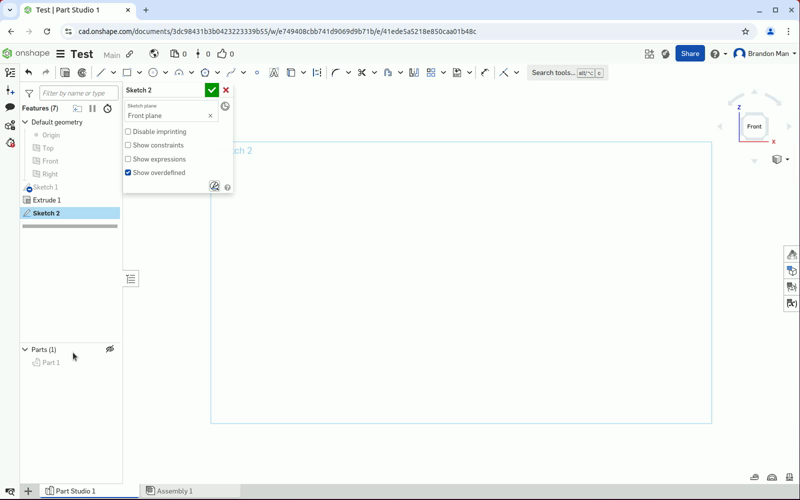
key_down(shift)
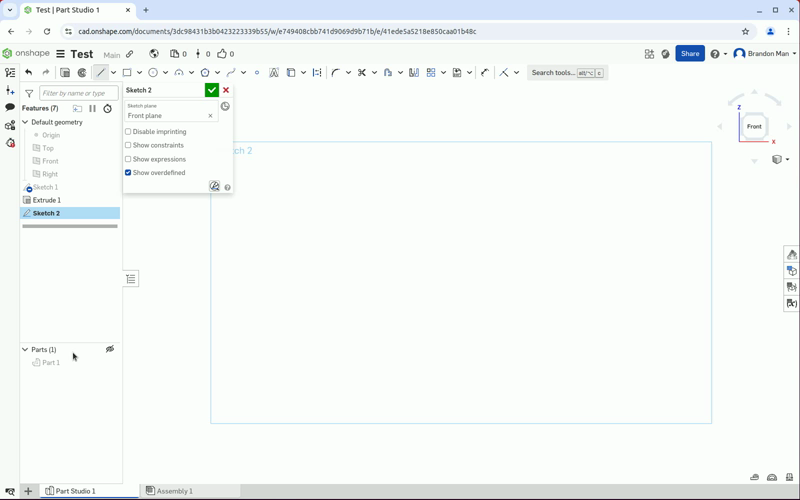
mouse_move(460, 390)
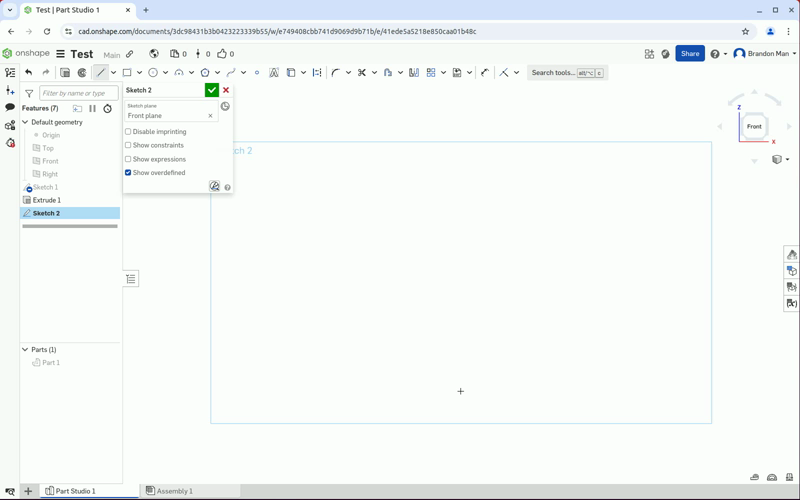
click(460, 390)
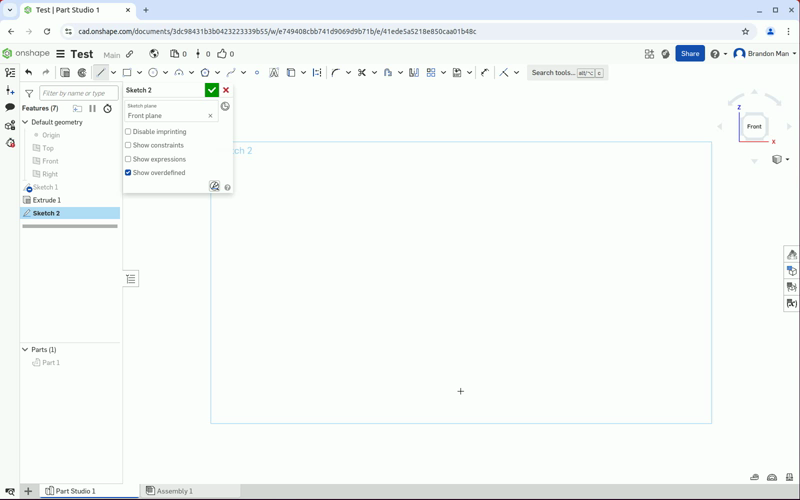
key_up(shift)
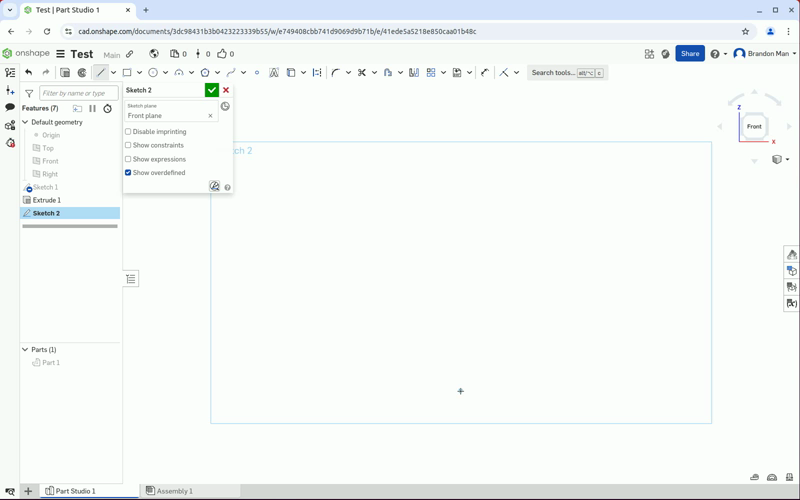
key_down(shift)
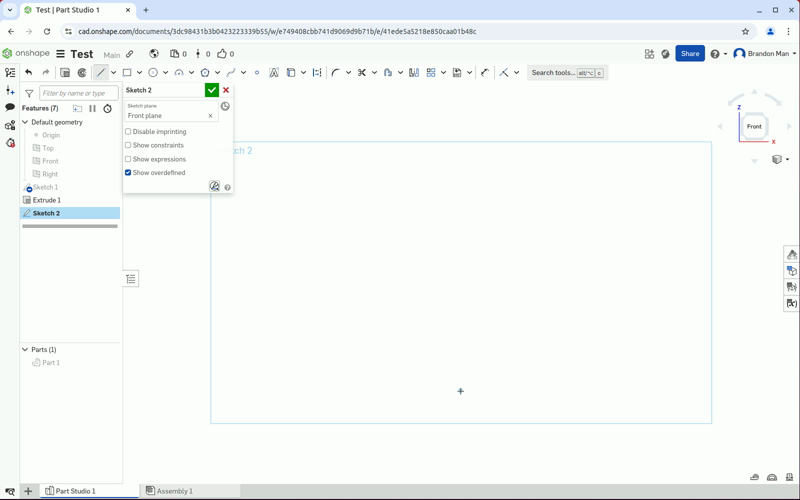
mouse_move(560, 261)
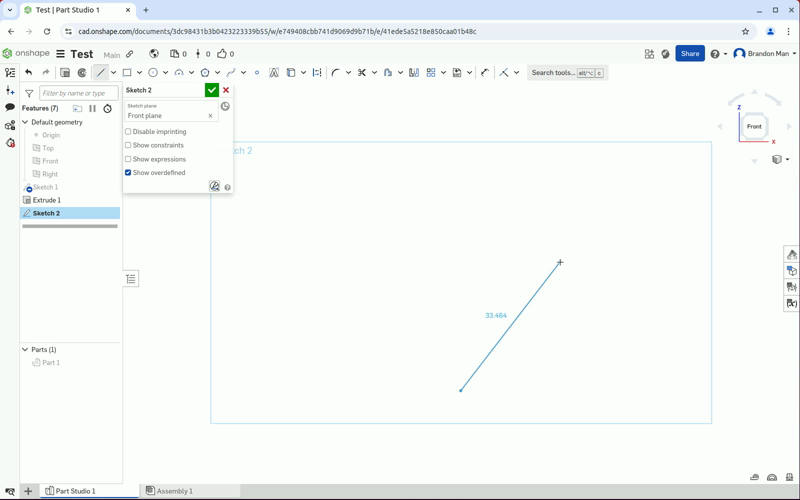
click(560, 261)
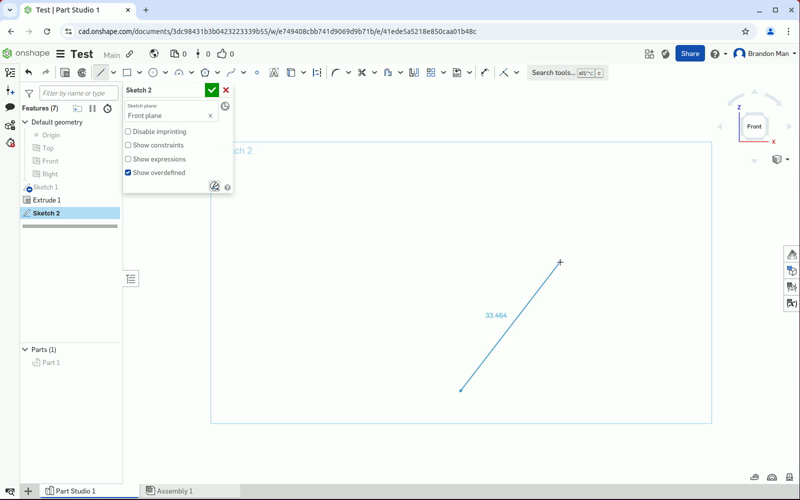
key_up(shift)
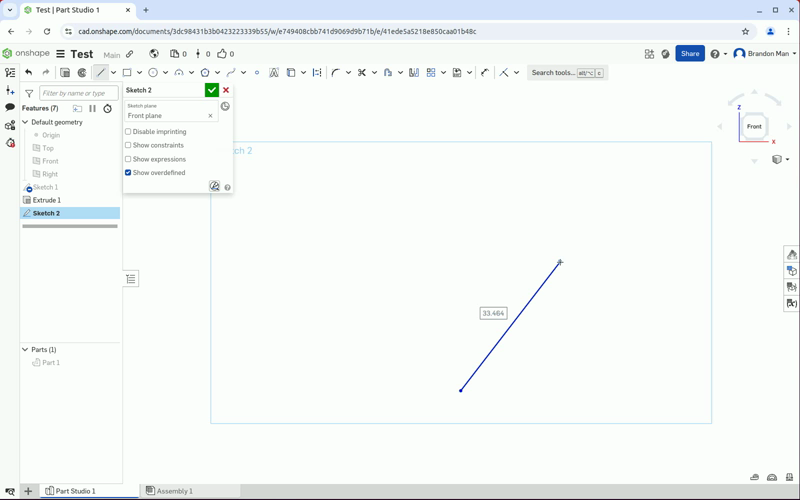
key(esc)
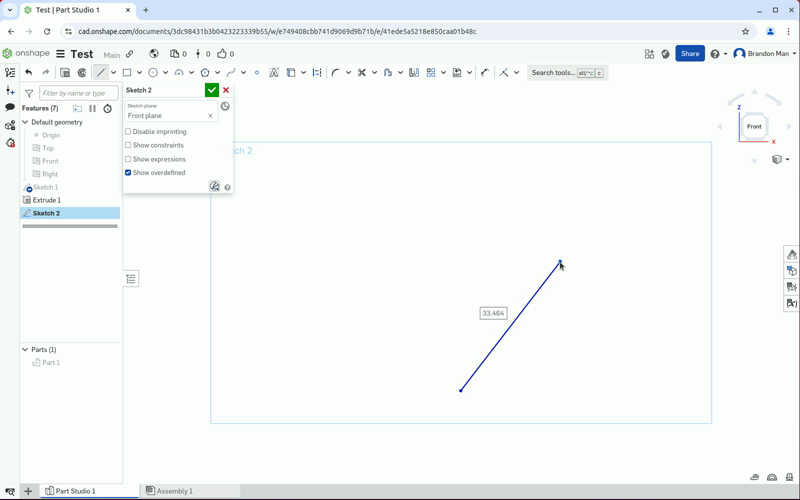
key(a)
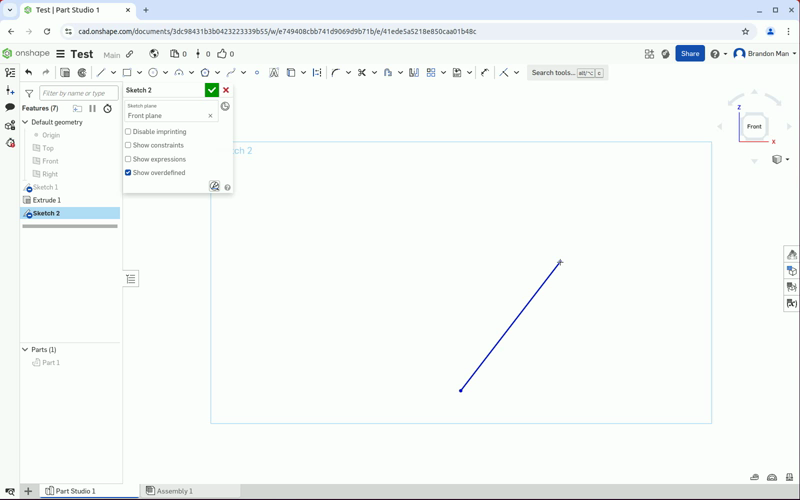
mouse_move(560, 261)
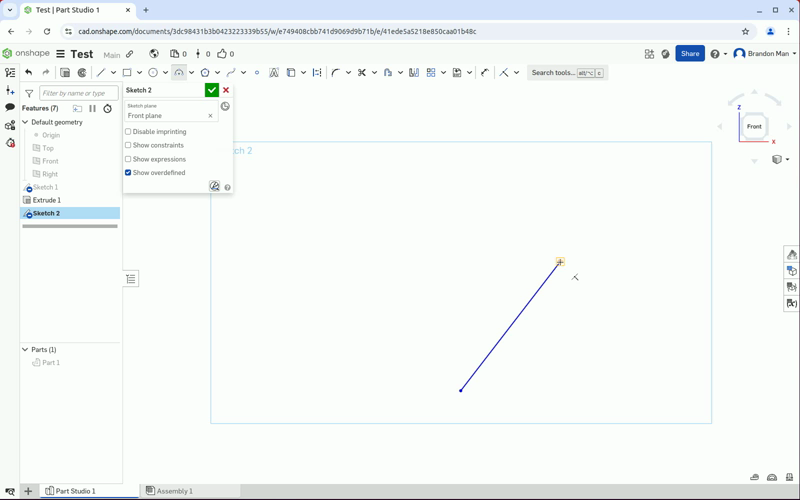
click(560, 261)
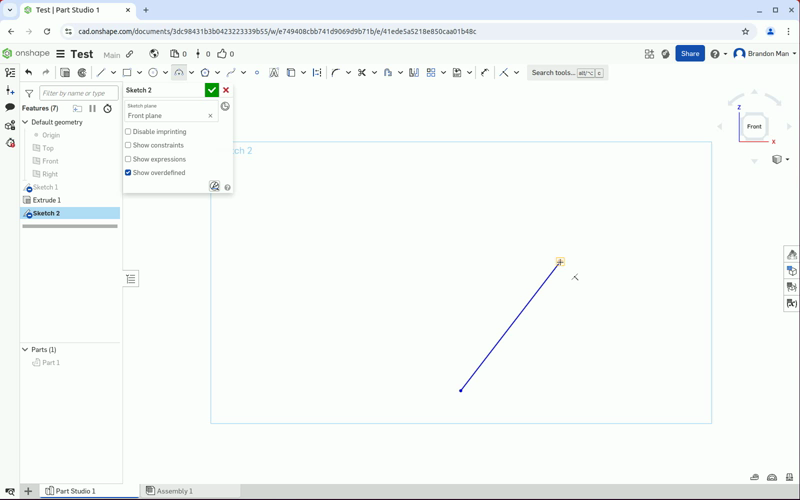
key_down(shift)
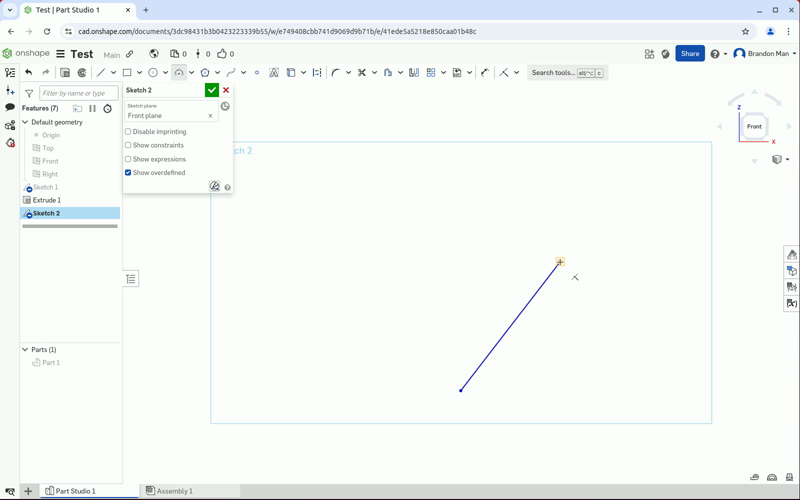
mouse_move(460, 224)
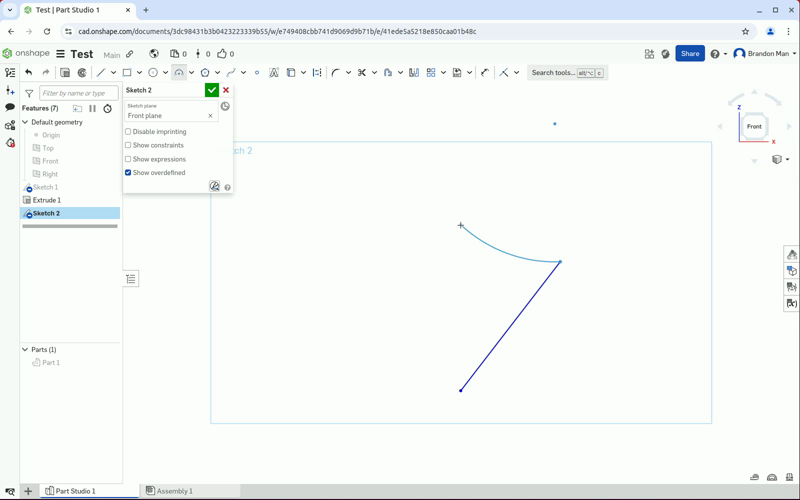
click(460, 224)
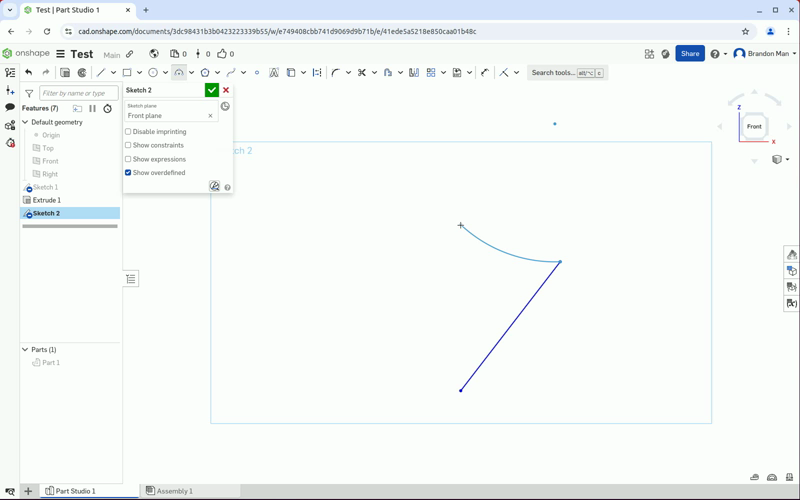
mouse_move(535, 175)
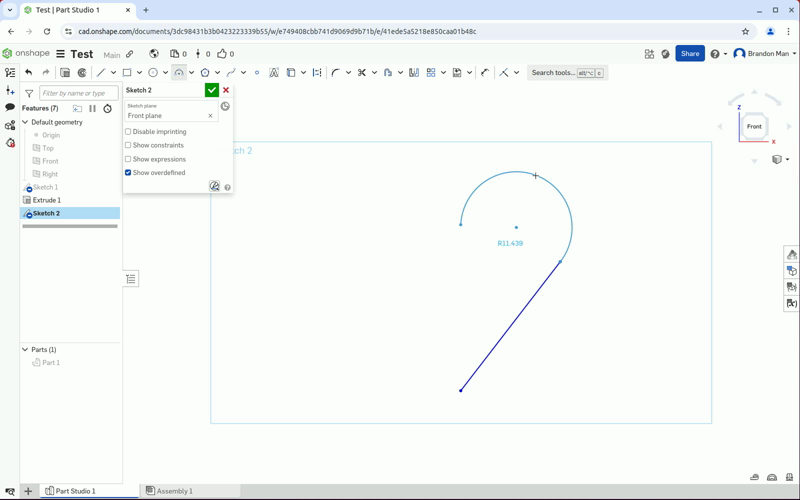
click(535, 175)
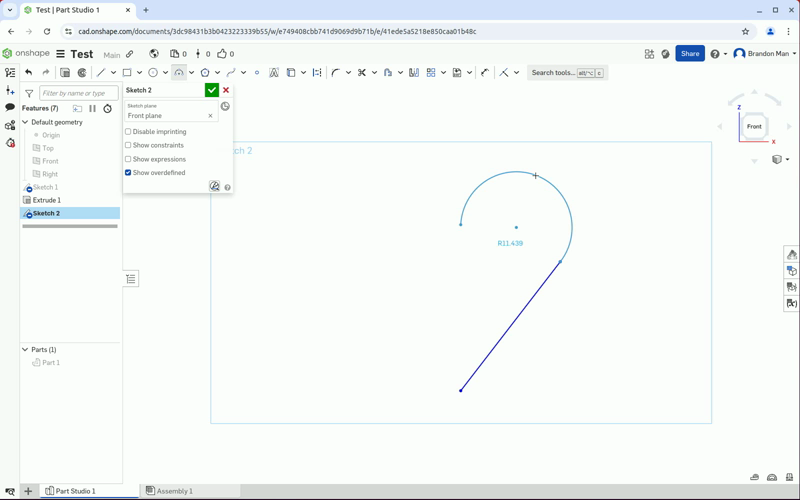
key_up(shift)
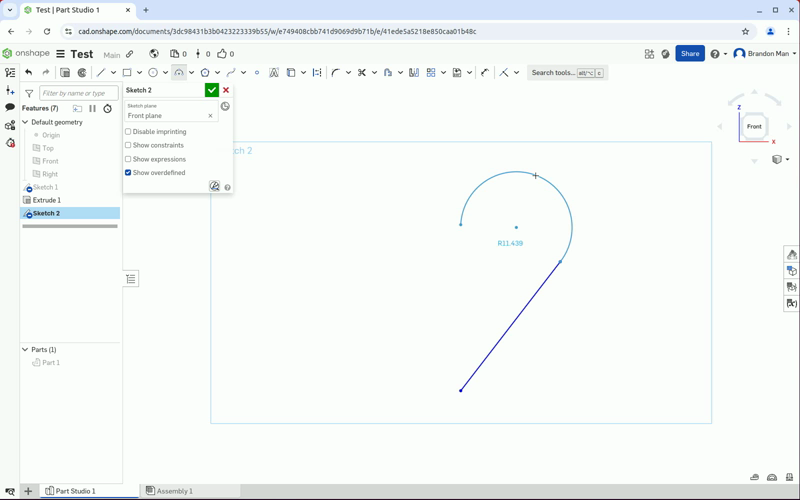
key(esc)
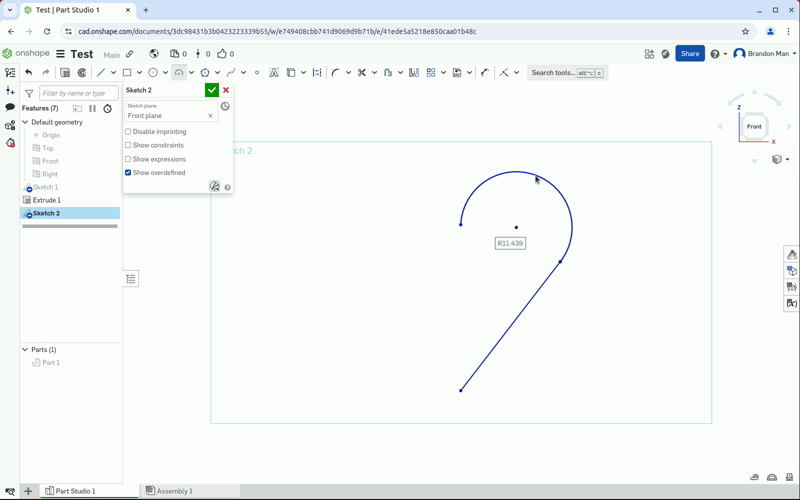
key(l)
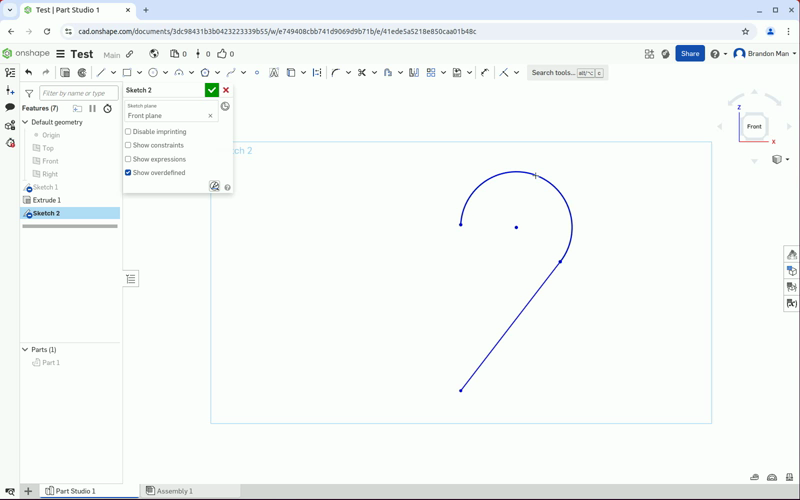
mouse_move(460, 224)
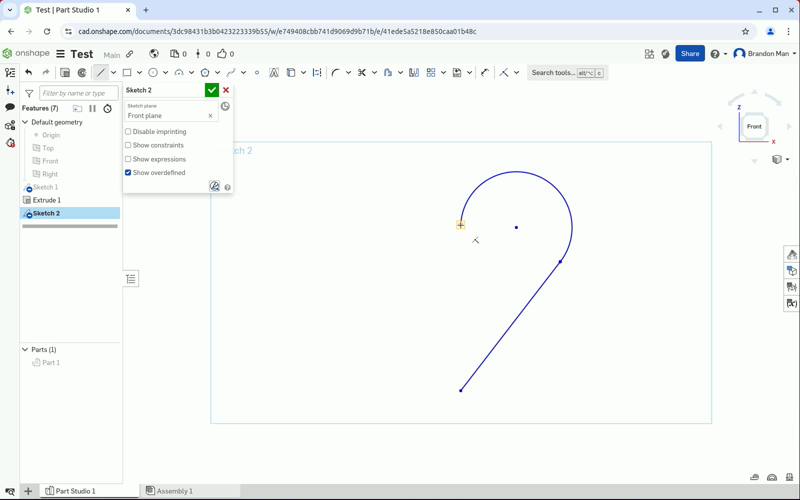
click(460, 224)
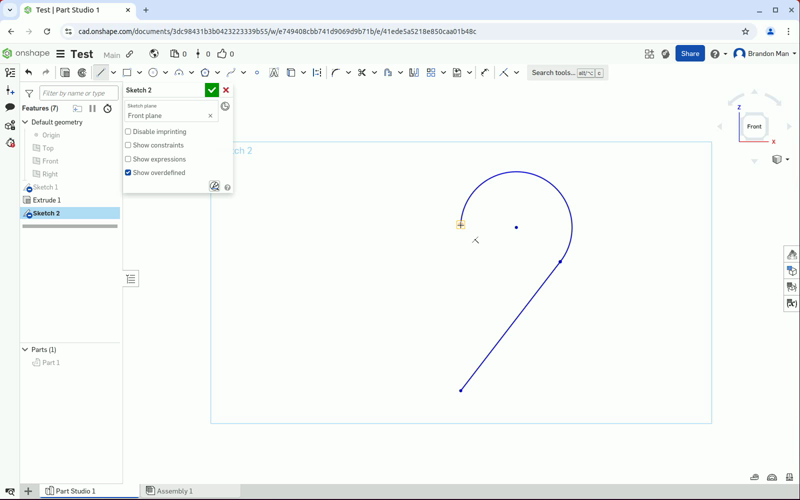
key_down(shift)
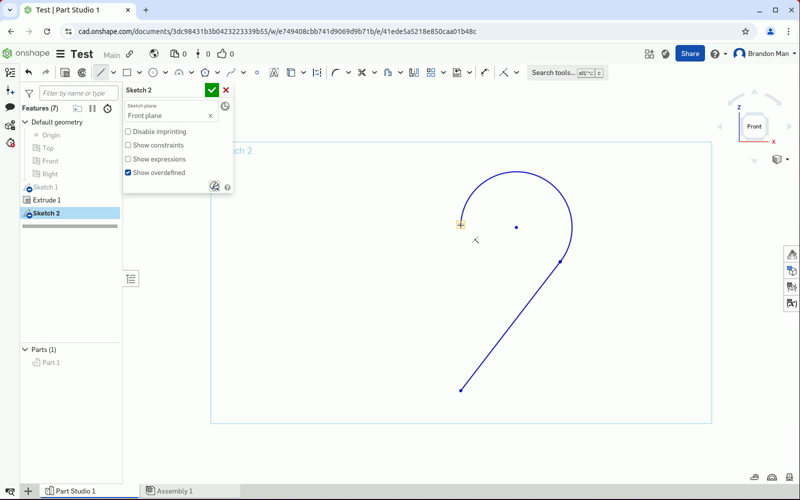
mouse_move(460, 390)
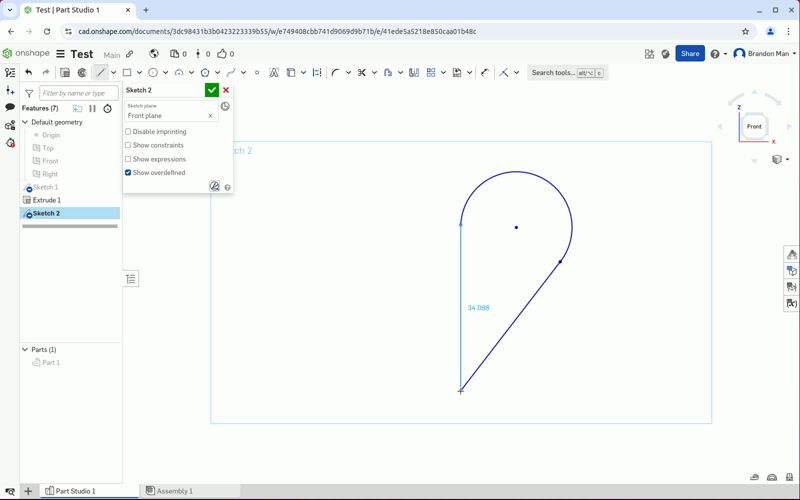
key_up(shift)
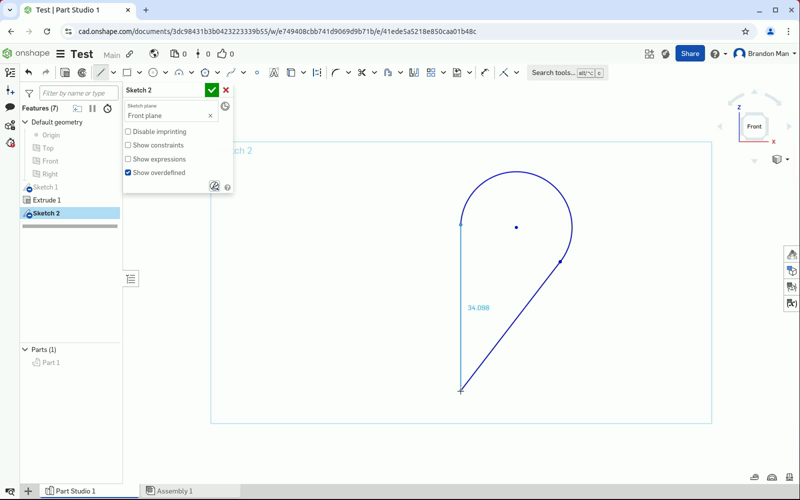
click(460, 390)
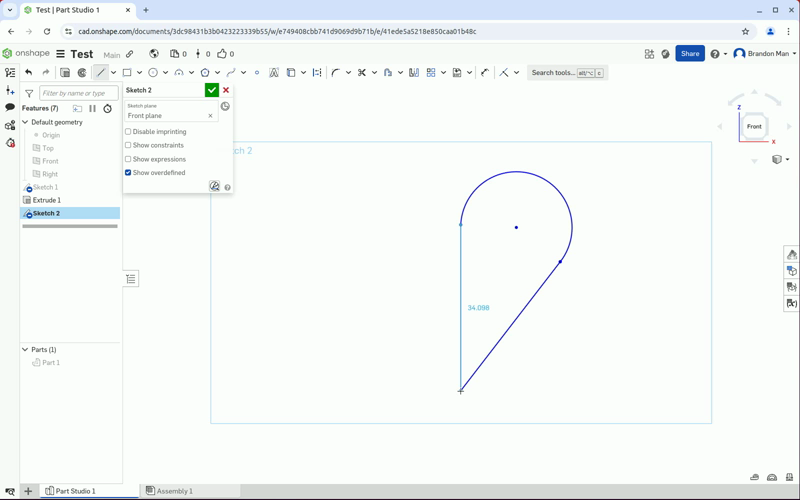
key(esc)
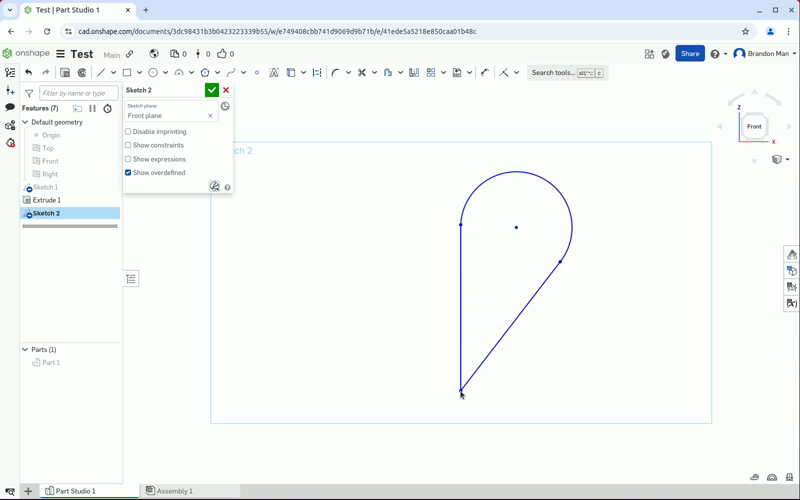
mouse_move(546, 198)
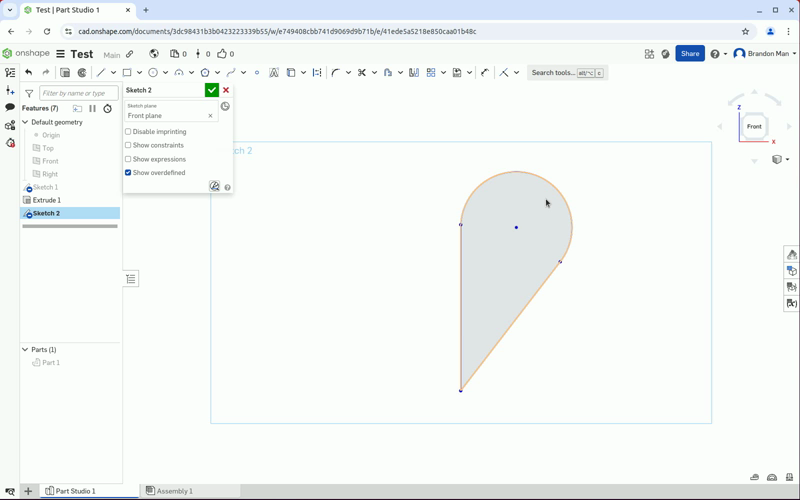
click(546, 198)
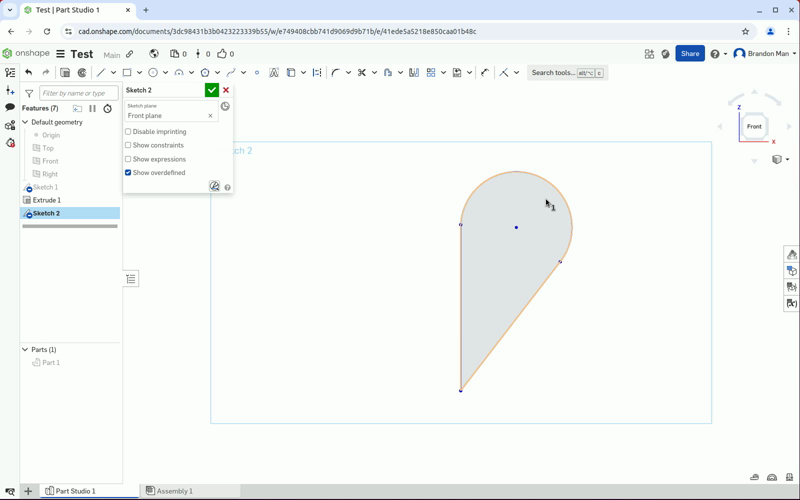
mouse_move(73, 352)
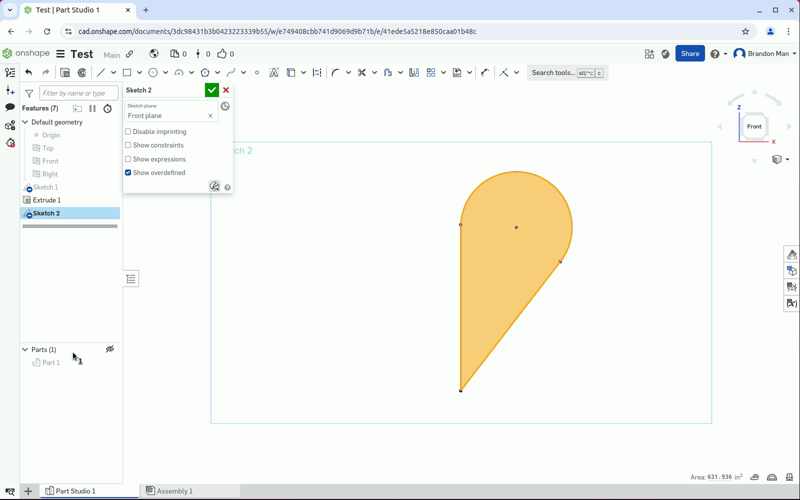
key(shift+y)
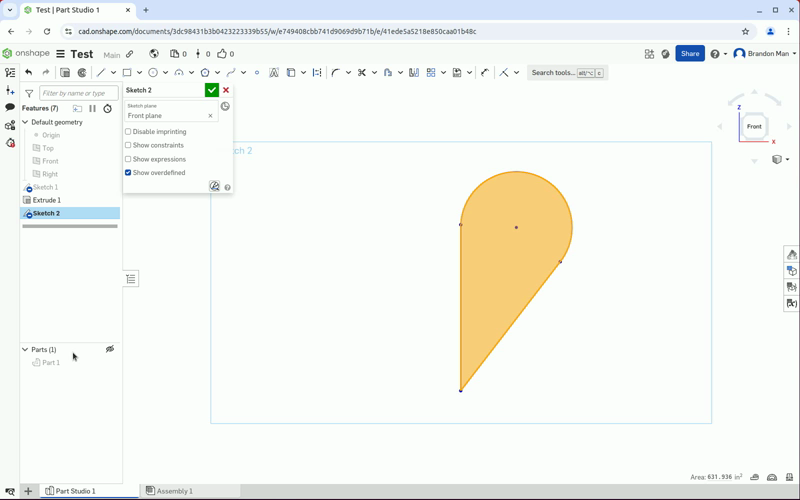
key(shift+e)
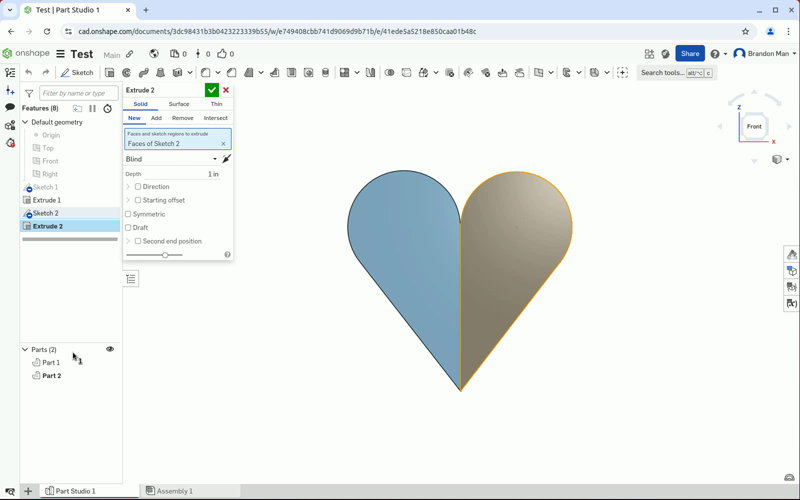
mouse_move(143, 106)
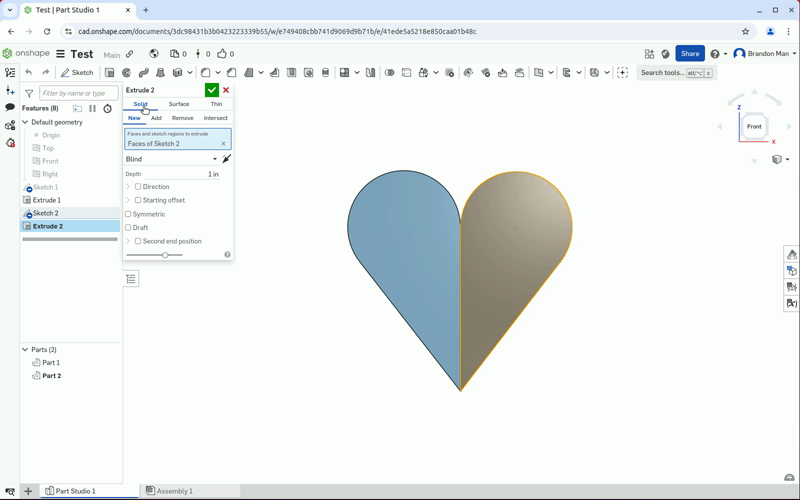
click(143, 106)
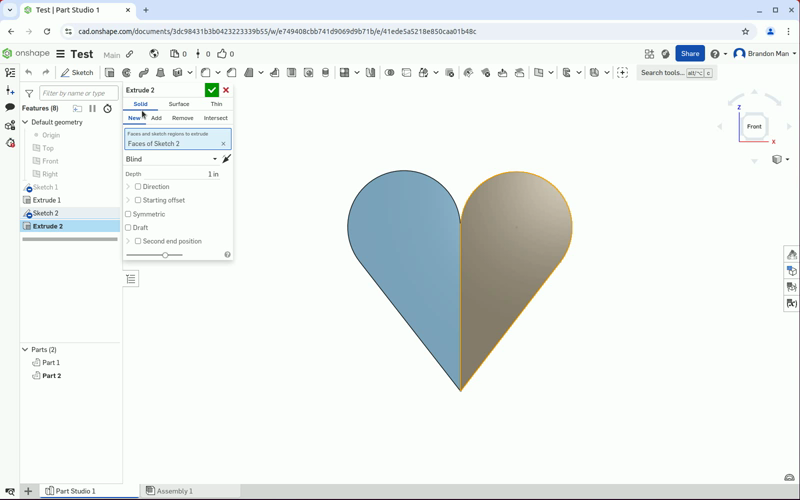
mouse_move(137, 120)
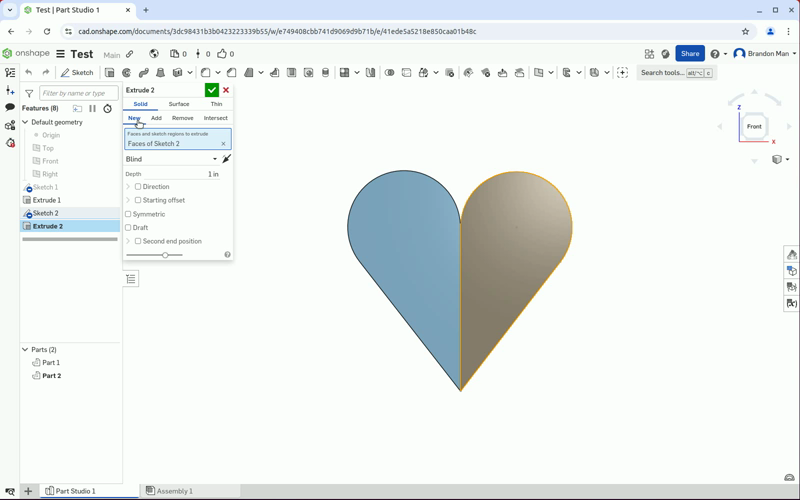
click(137, 120)
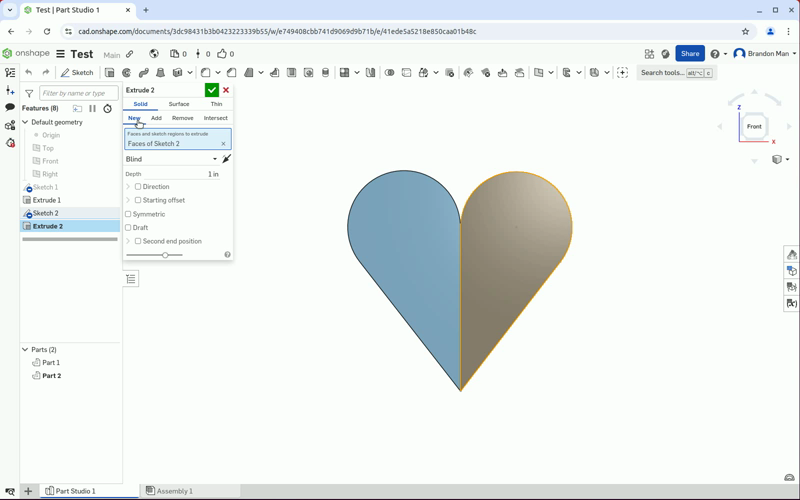
key(tab, 4)
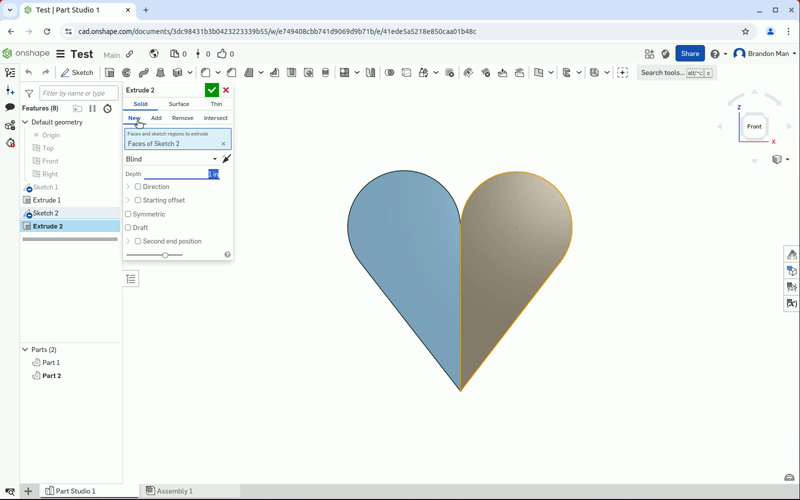
text(2.648)
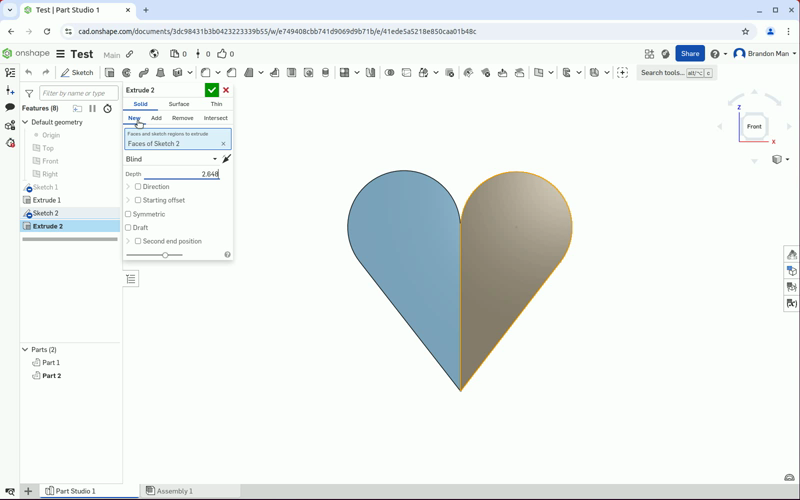
key(enter)
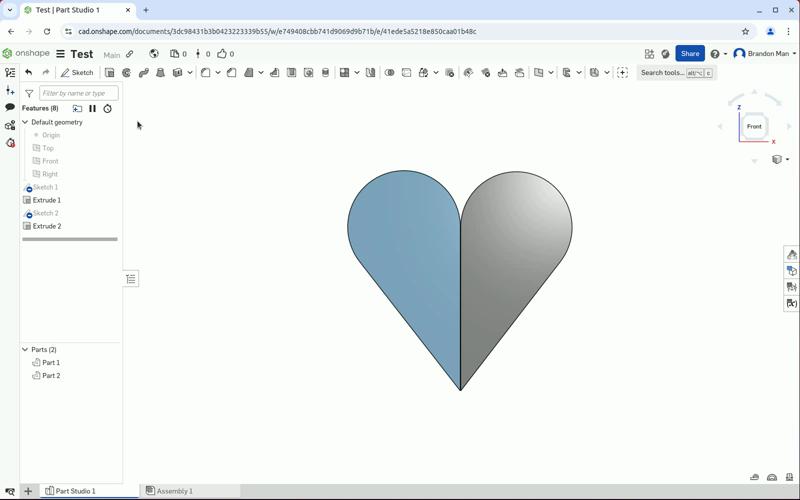
key(shift+h)
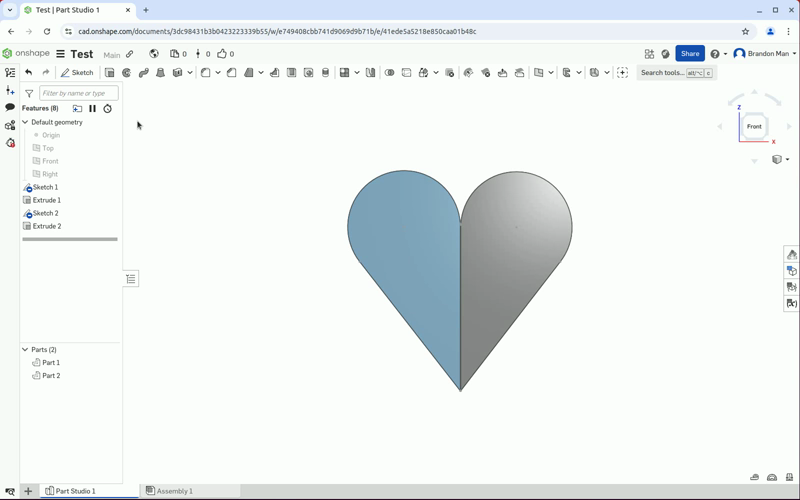
key(shift+h)
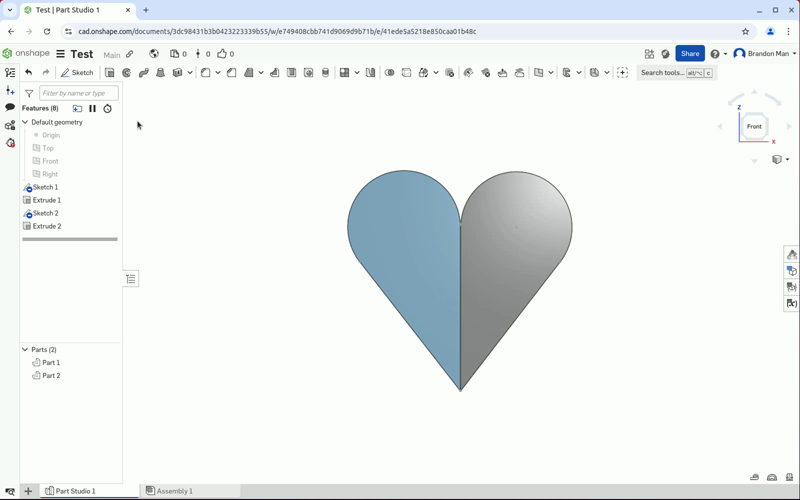
key(shift+7)
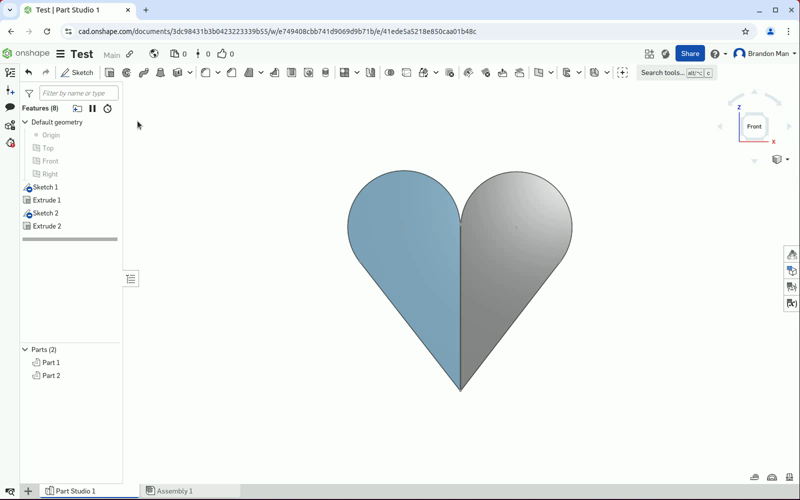
key(left, 2)
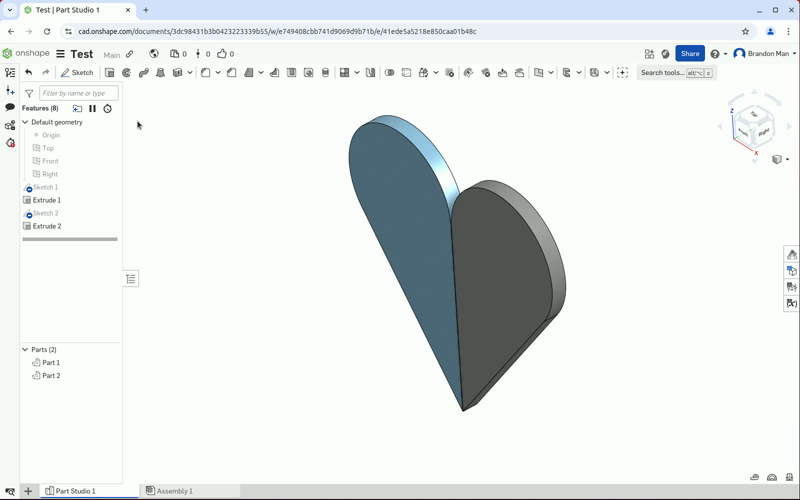
key(down, 2)
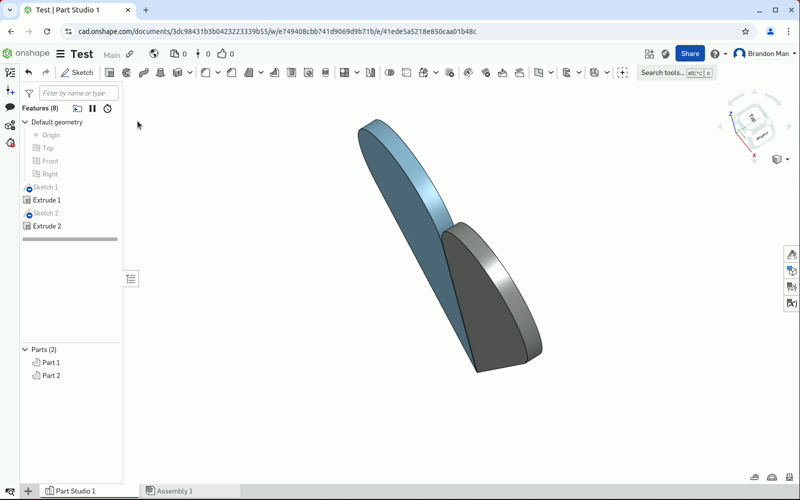
key(up, 2)
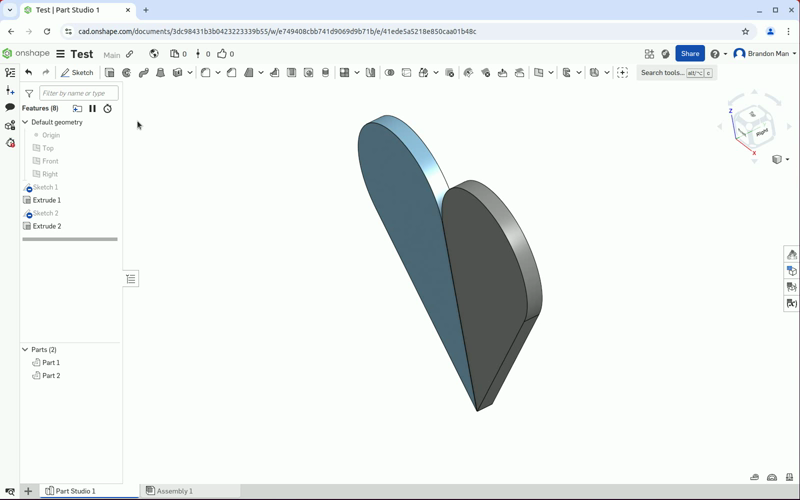
key(right, 2)
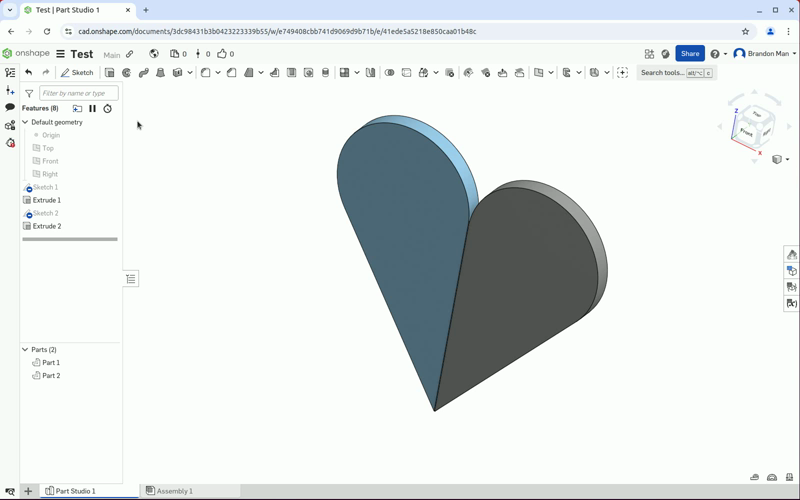
mouse_move(73, 189)
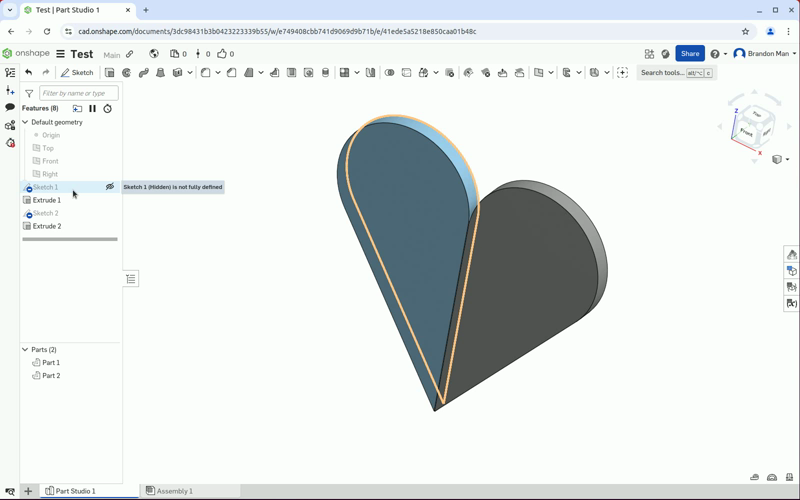
click(73, 189)